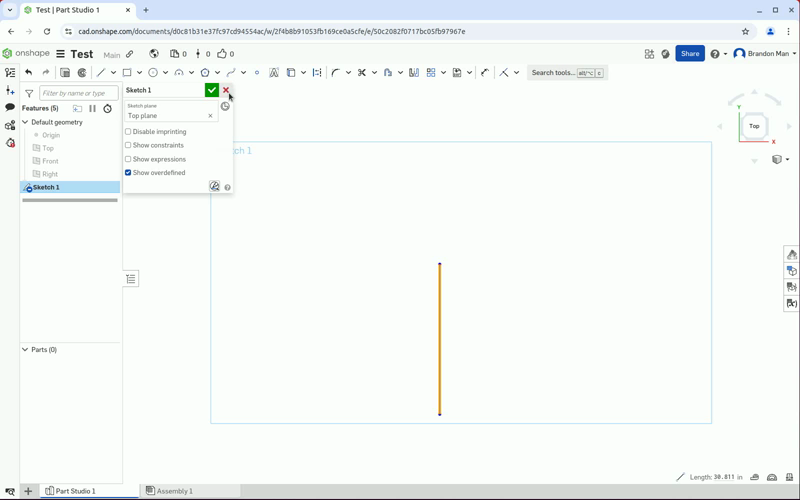
key(shift+h)
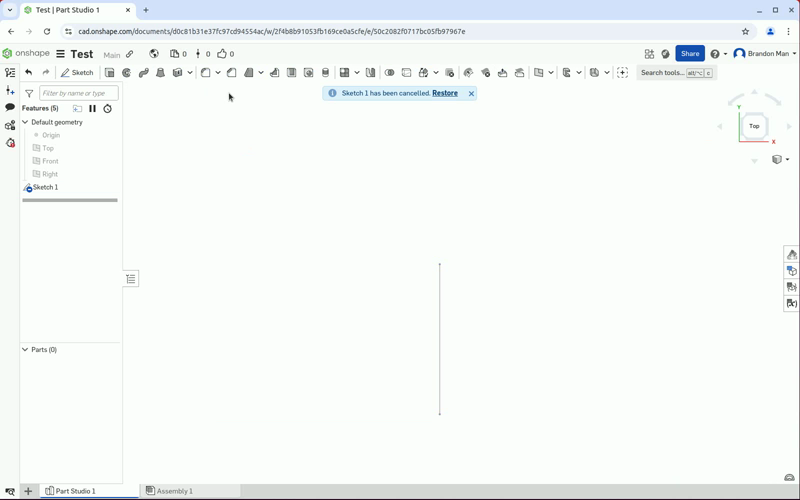
key(shift+s)
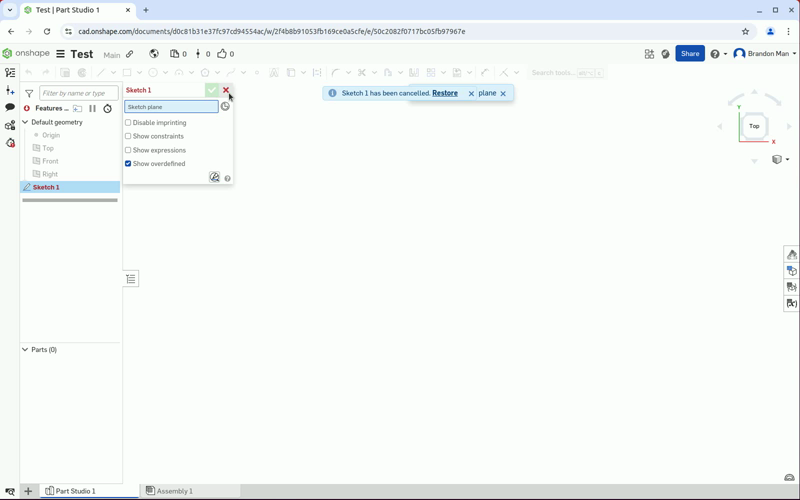
mouse_move(73, 150)
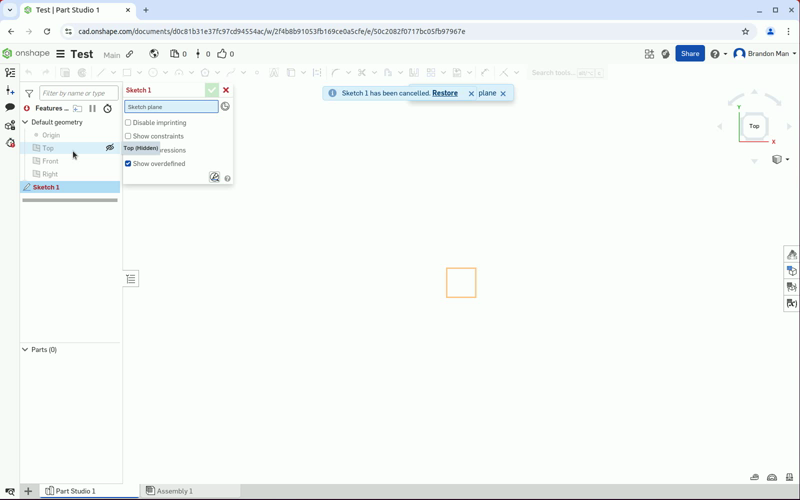
click(73, 150)
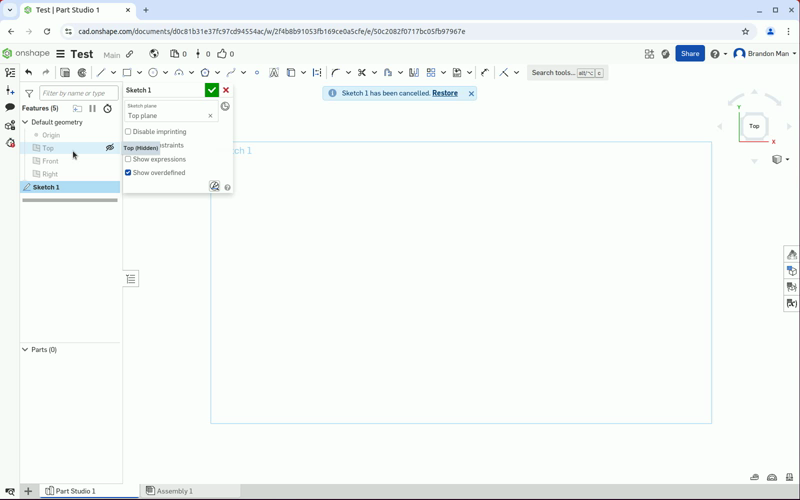
mouse_move(73, 352)
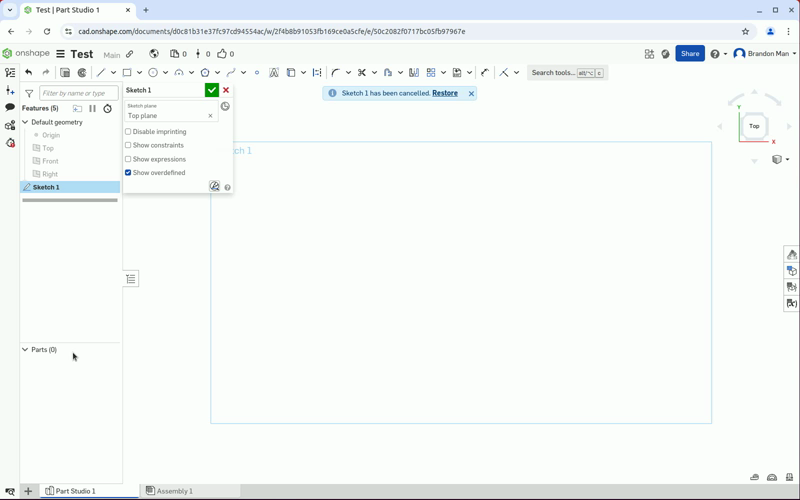
key(y)
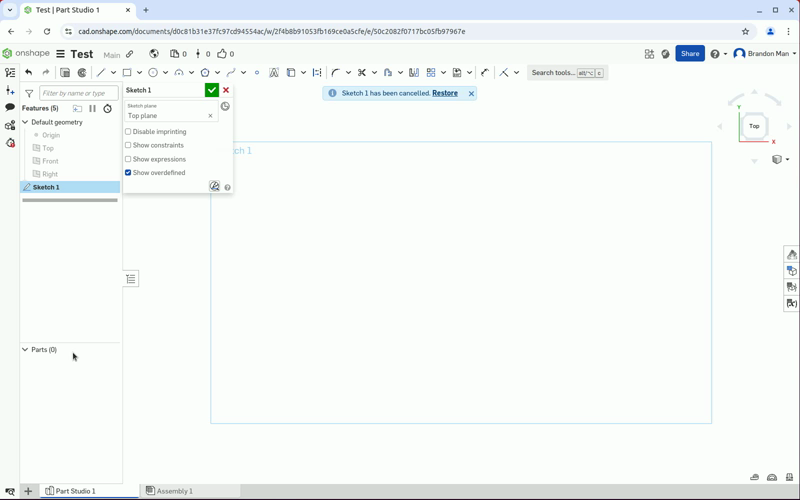
key(l)
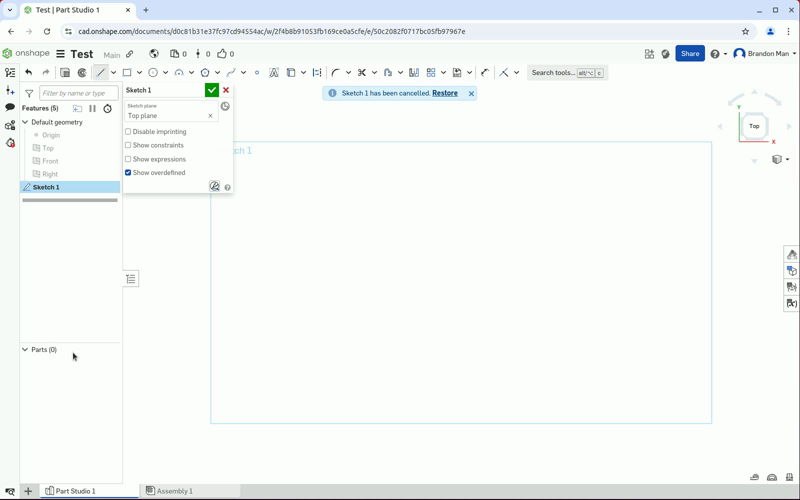
key_down(shift)
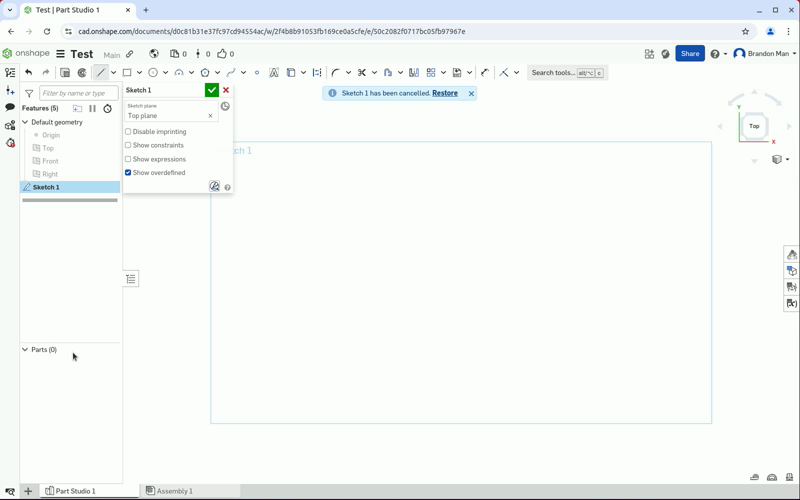
mouse_move(423, 320)
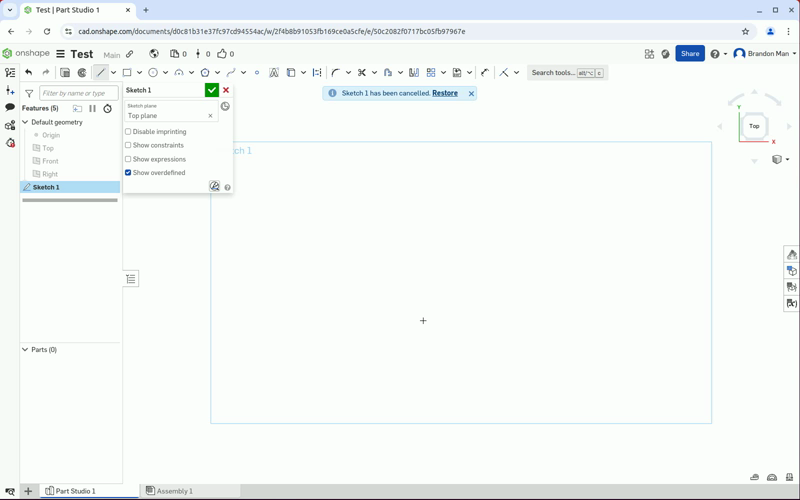
click(423, 320)
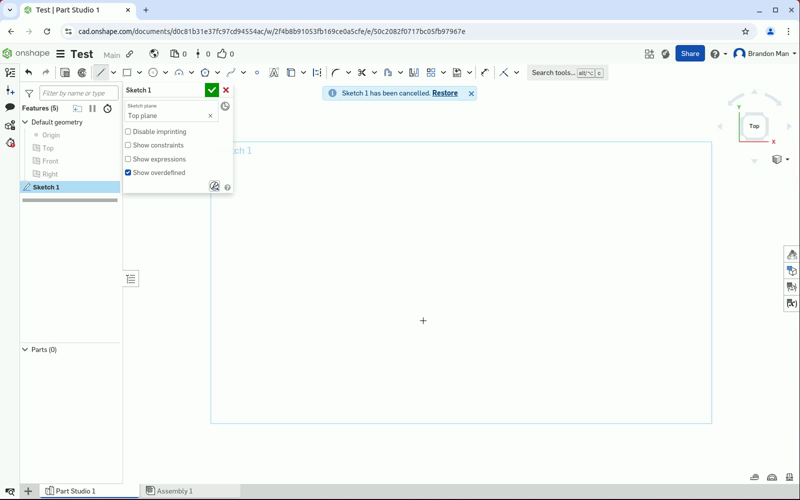
key_up(shift)
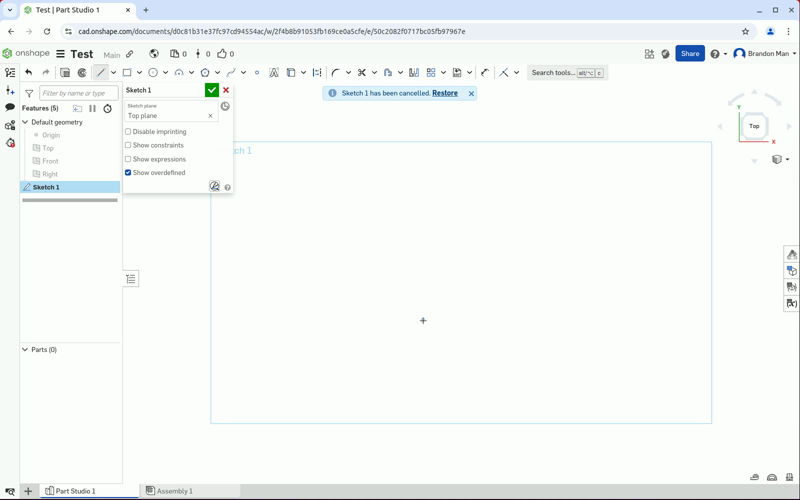
key_down(shift)
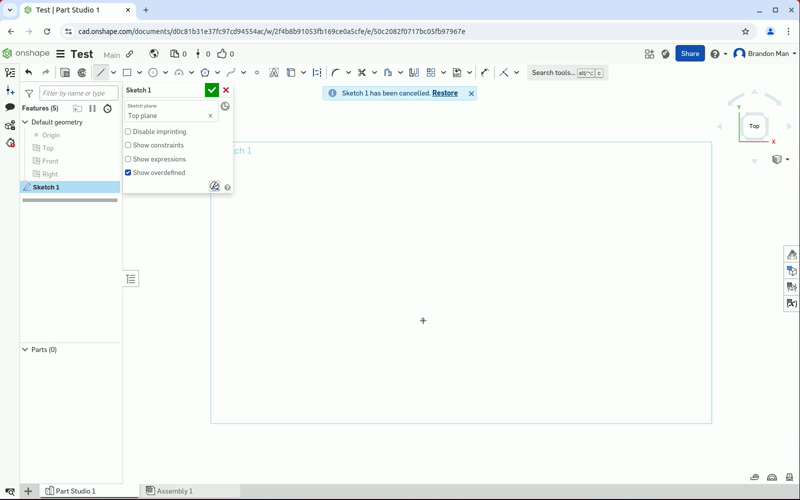
mouse_move(498, 320)
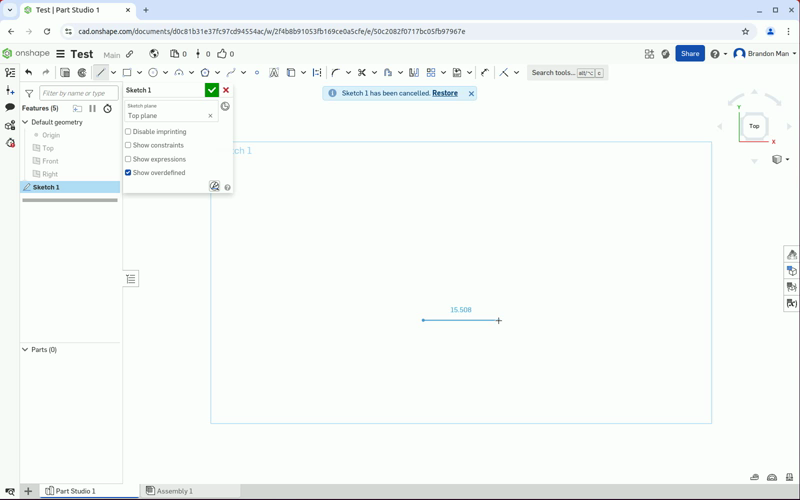
click(498, 320)
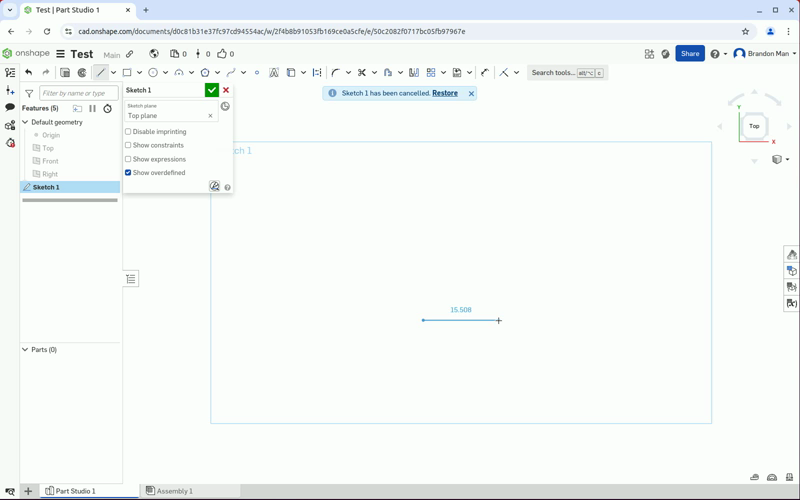
key_up(shift)
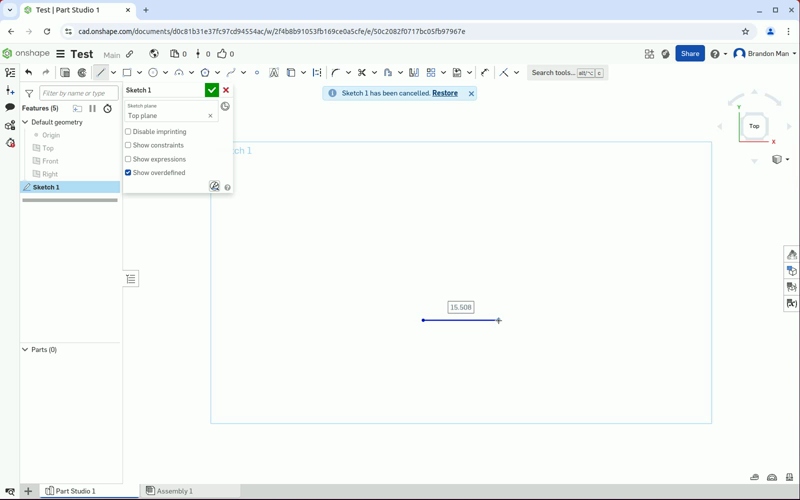
key_down(shift)
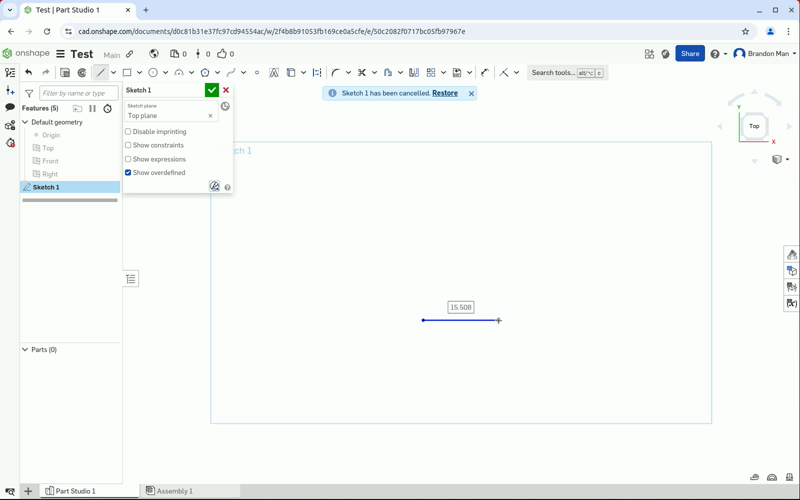
mouse_move(498, 245)
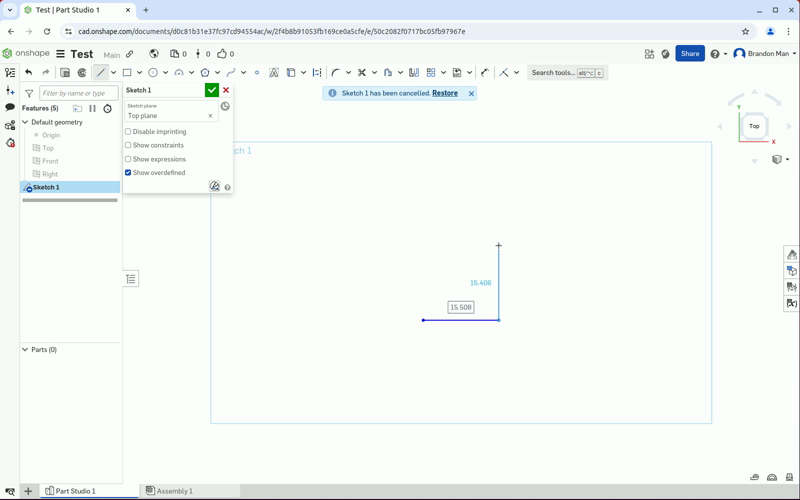
click(498, 245)
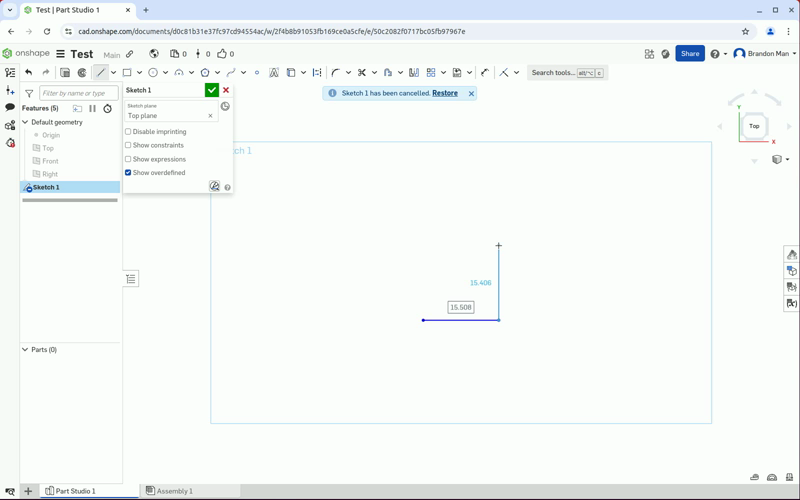
key_up(shift)
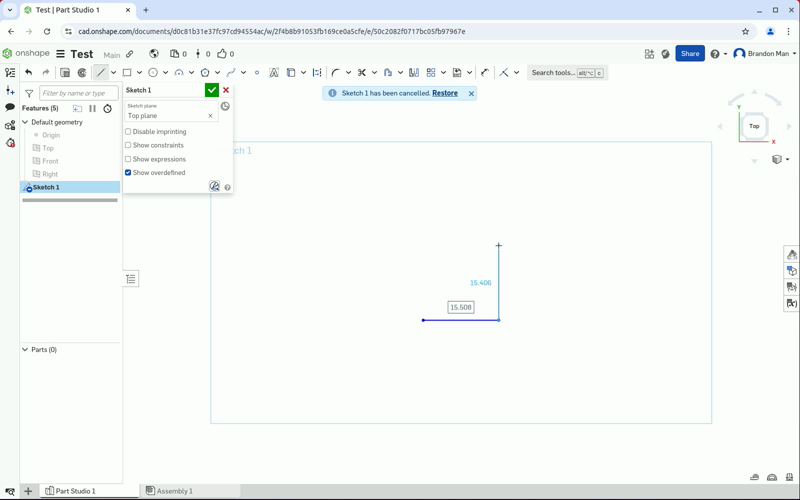
key_down(shift)
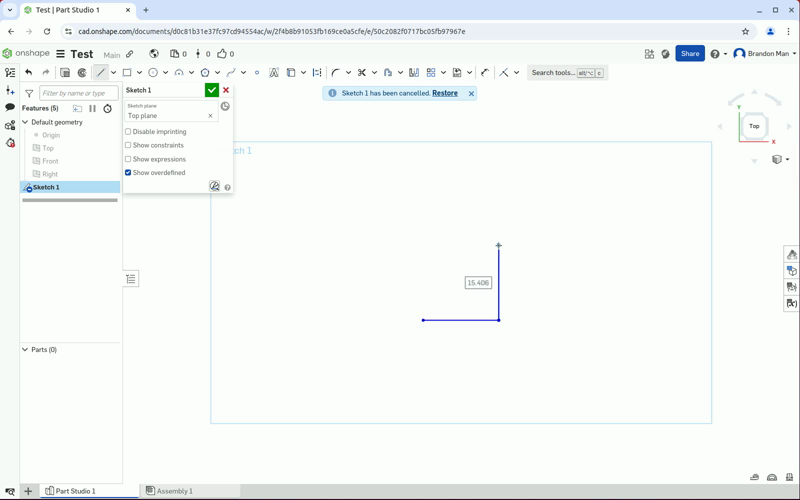
mouse_move(423, 245)
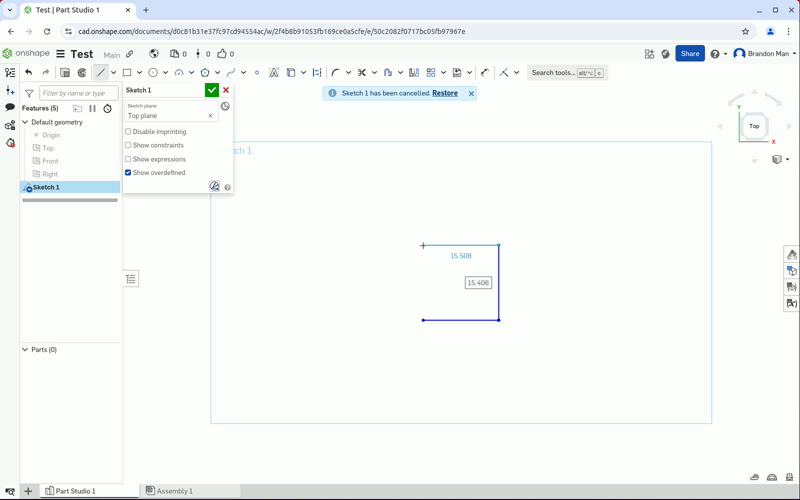
click(423, 245)
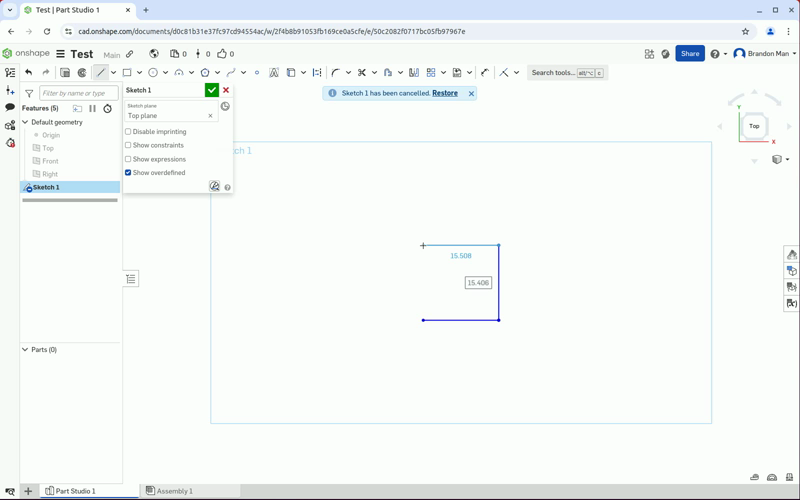
key_up(shift)
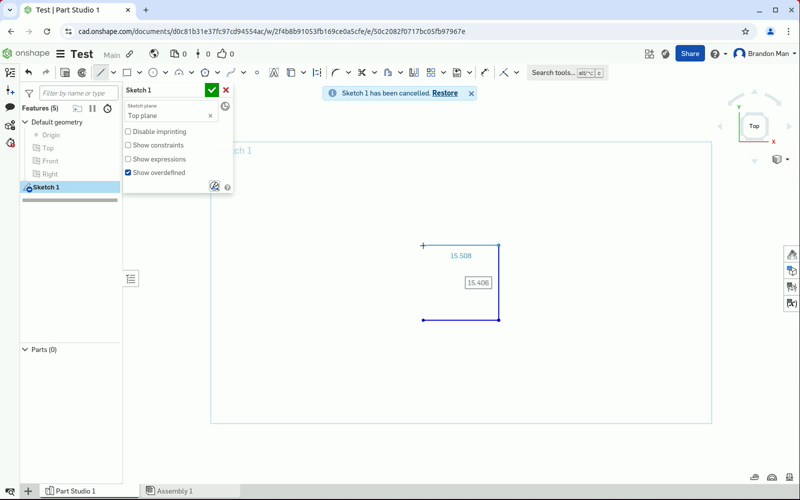
key_down(shift)
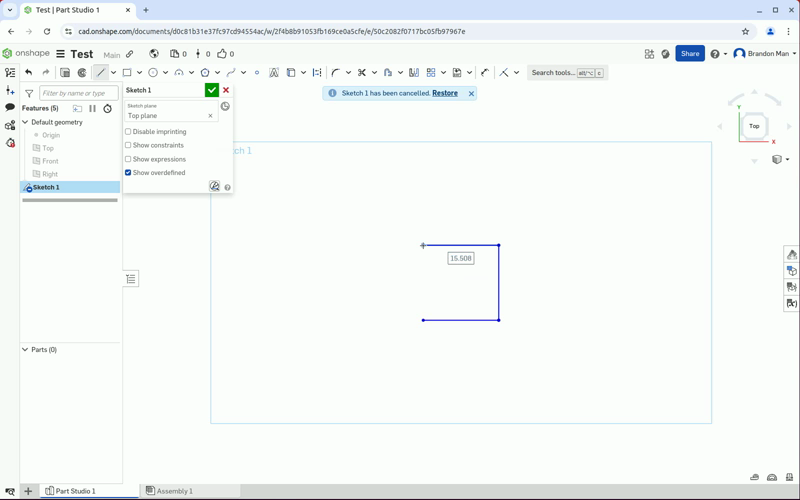
mouse_move(423, 320)
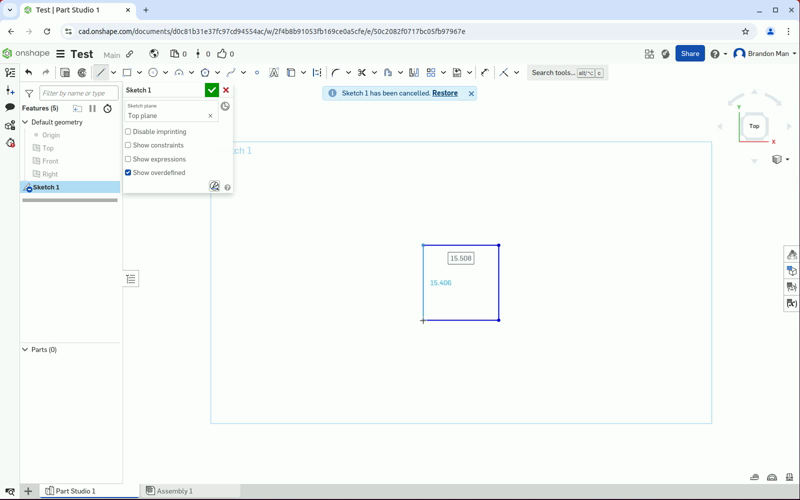
key_up(shift)
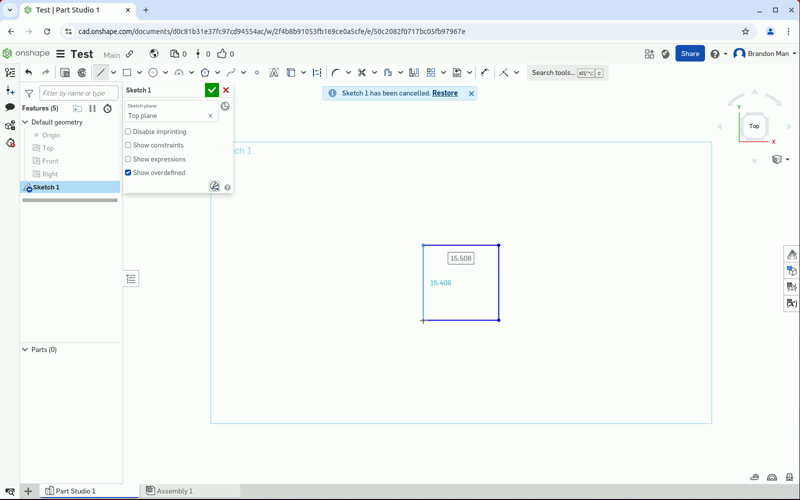
click(423, 320)
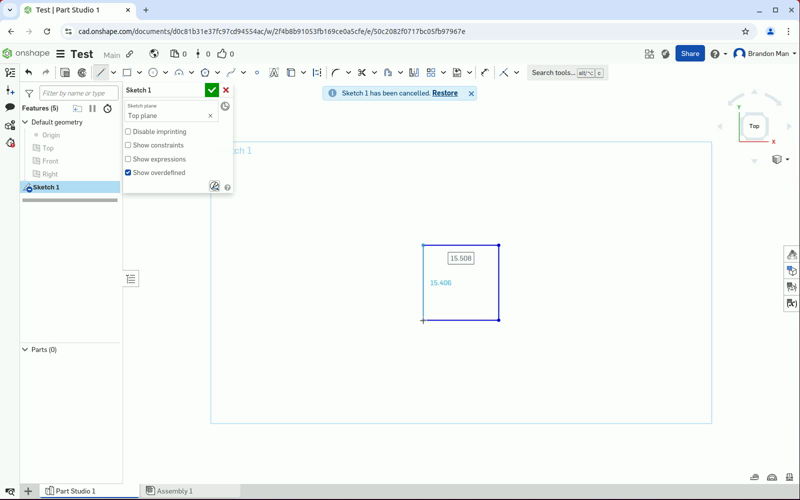
key(esc)
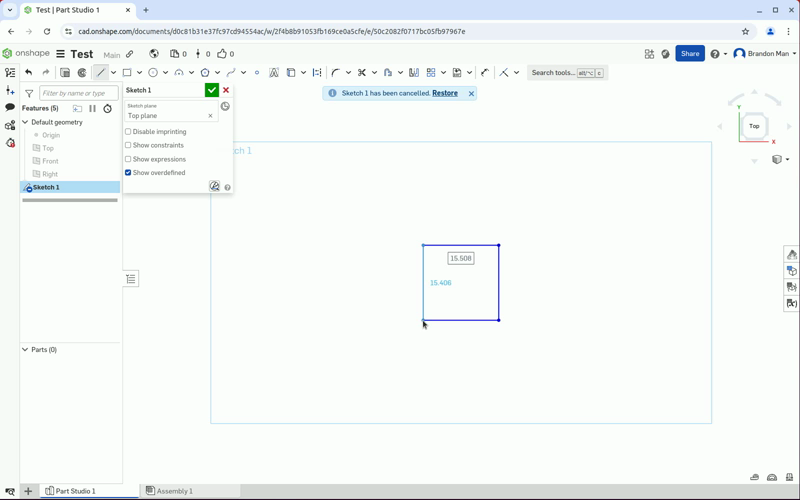
mouse_move(489, 312)
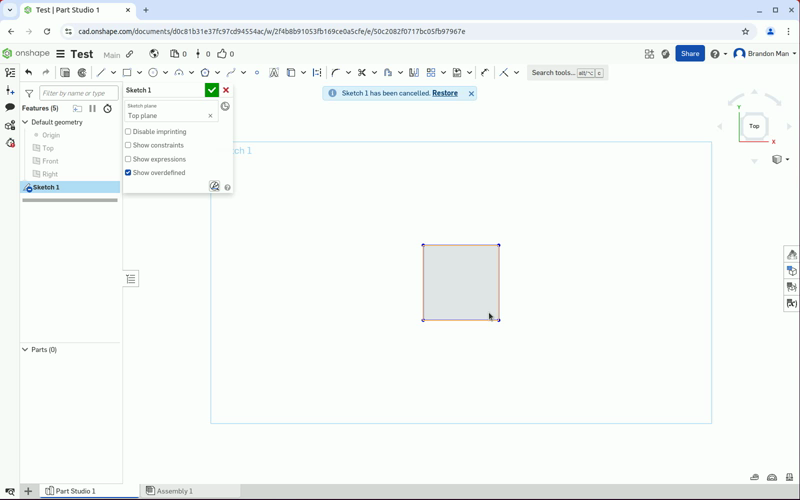
click(489, 312)
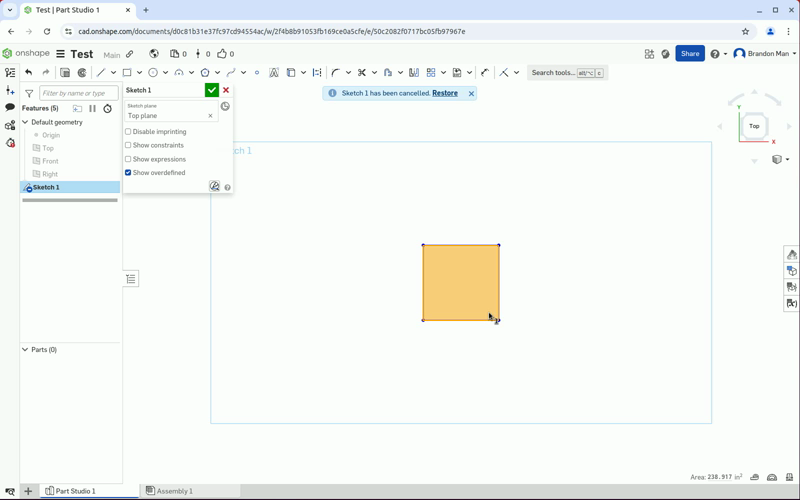
mouse_move(73, 352)
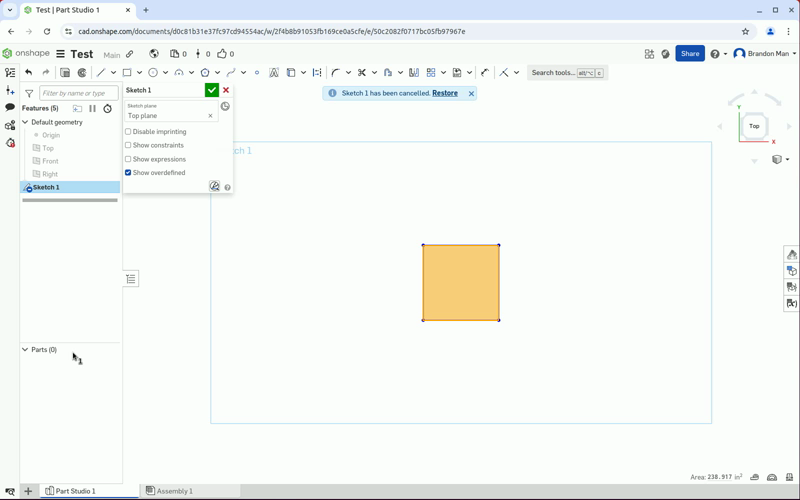
key(shift+y)
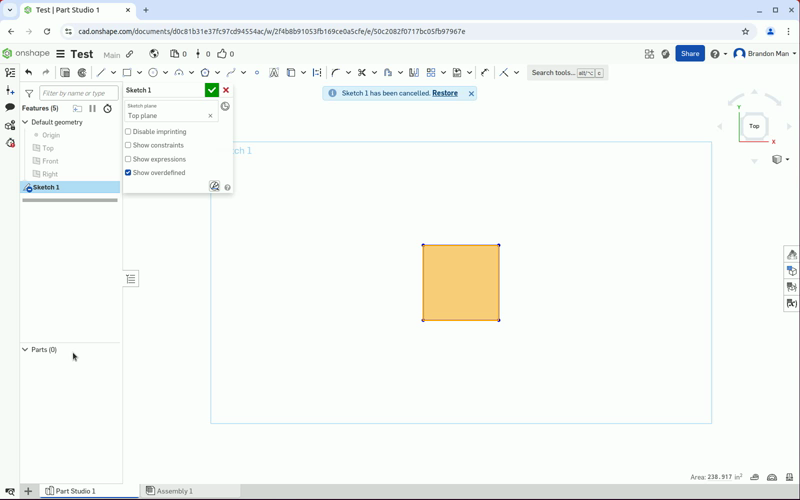
key(shift+e)
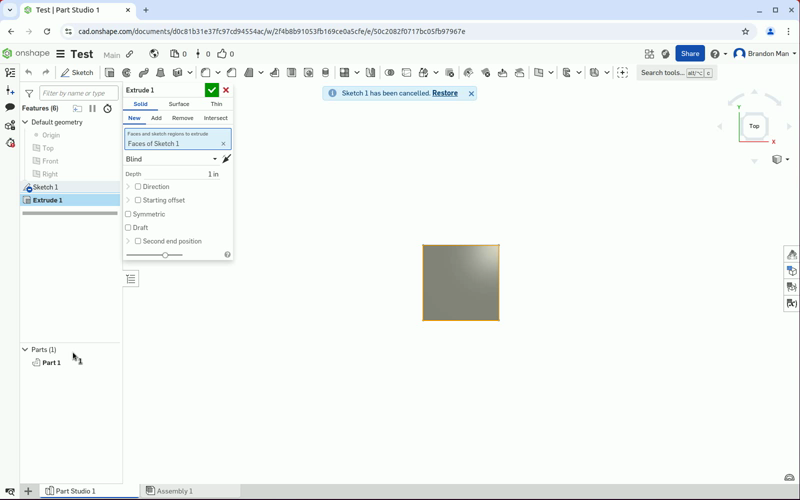
mouse_move(143, 106)
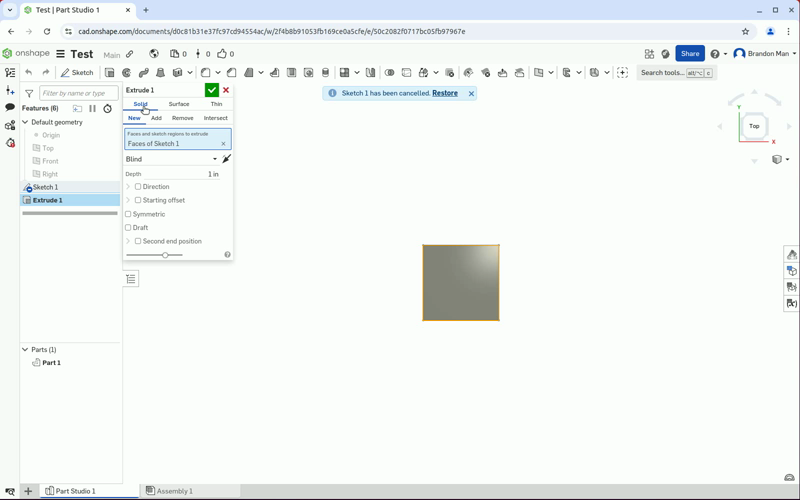
click(143, 106)
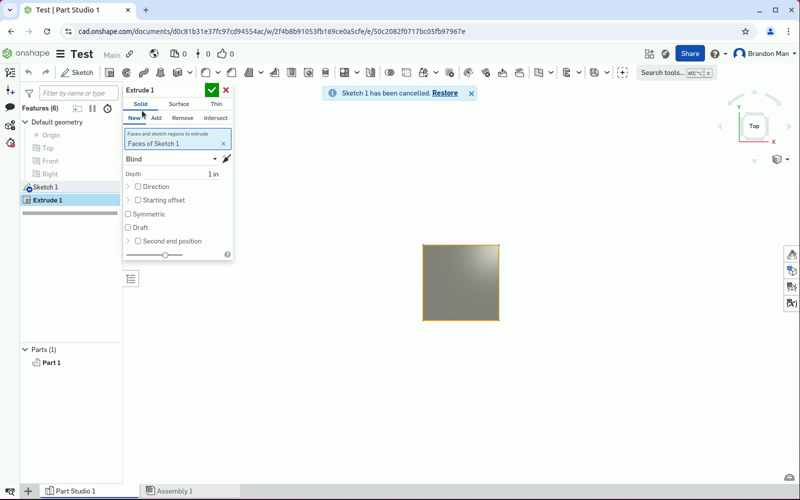
mouse_move(137, 120)
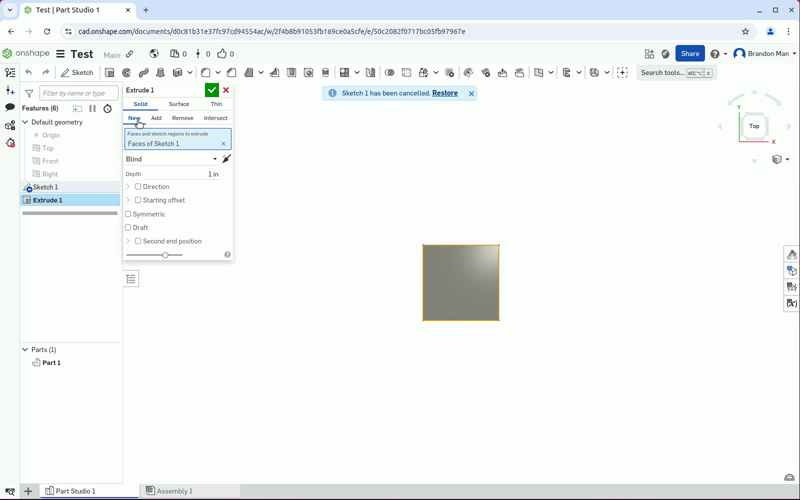
click(137, 120)
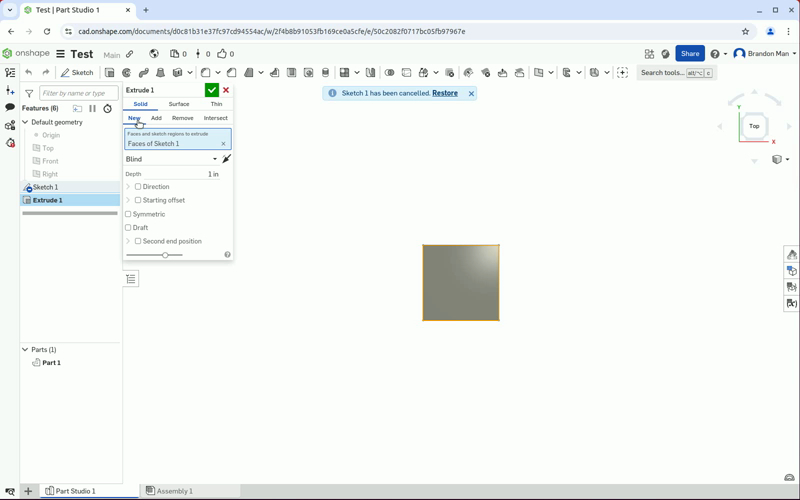
key(tab, 4)
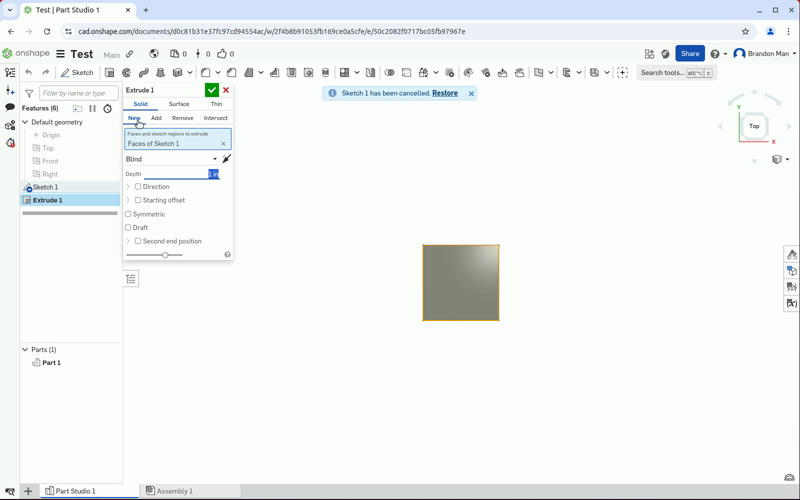
text(15.405)
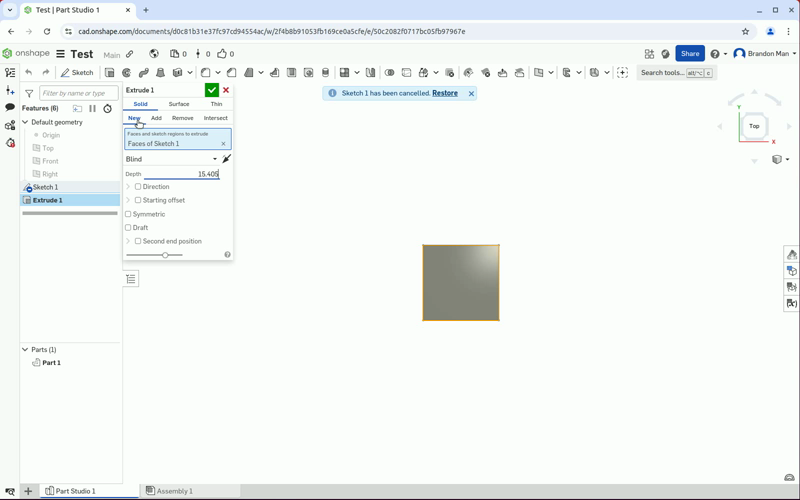
key(enter)
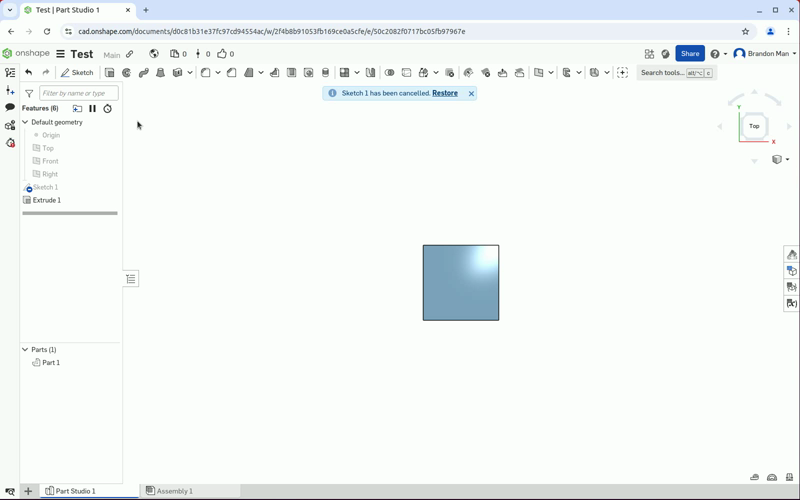
key(shift+h)
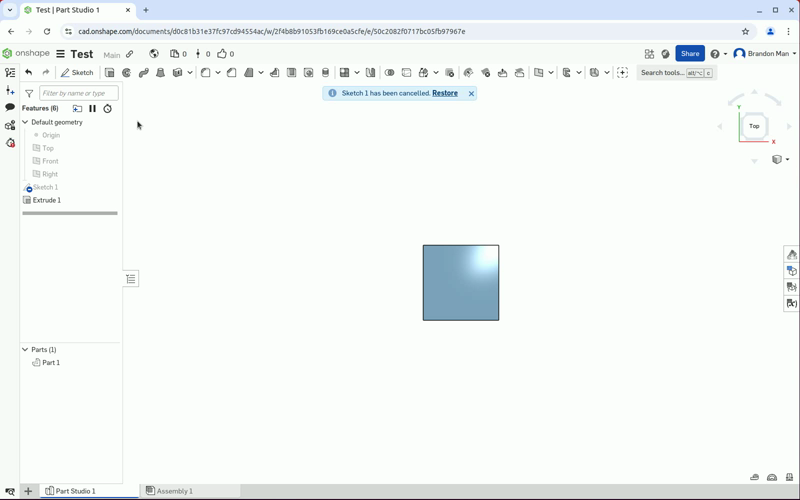
key(shift+h)
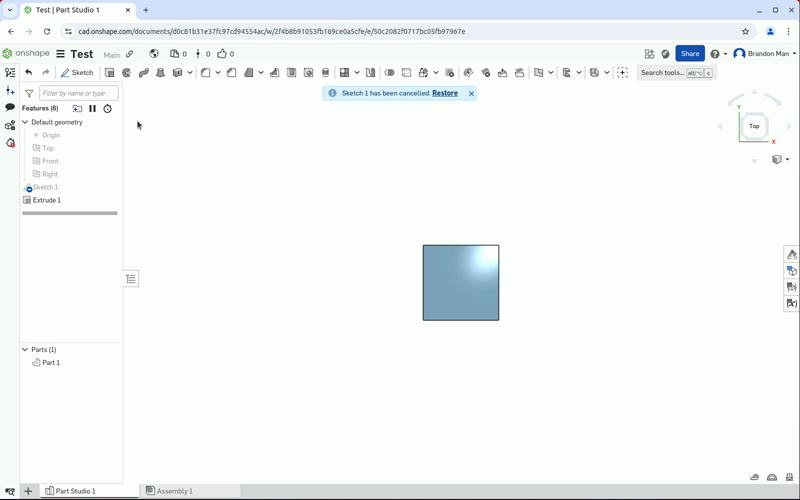
mouse_move(73, 189)
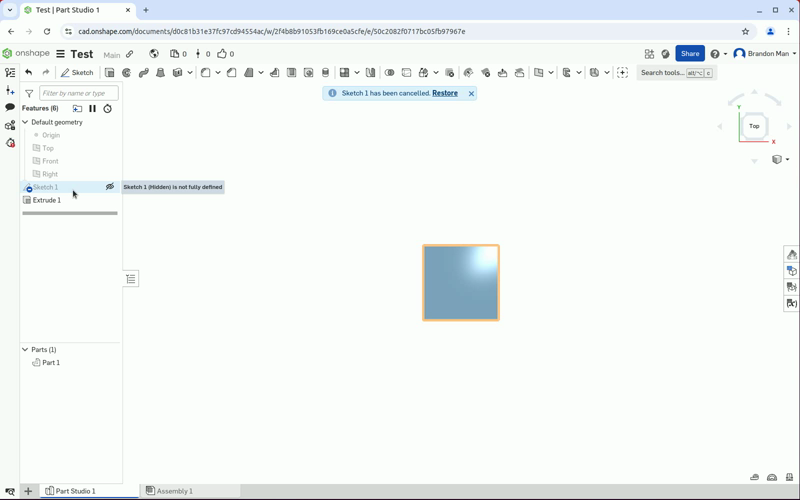
click(73, 189)
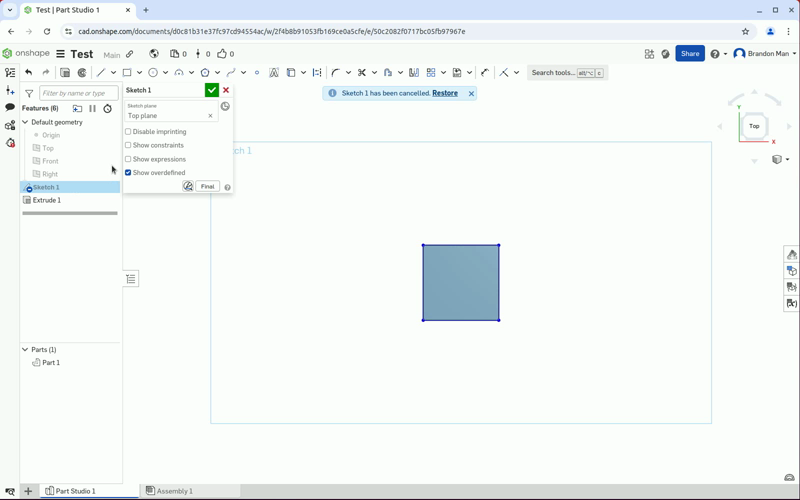
mouse_move(229, 92)
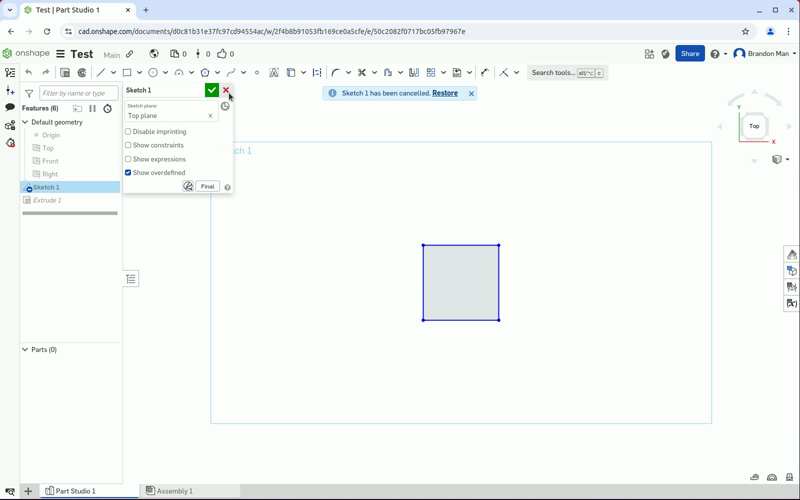
click(229, 92)
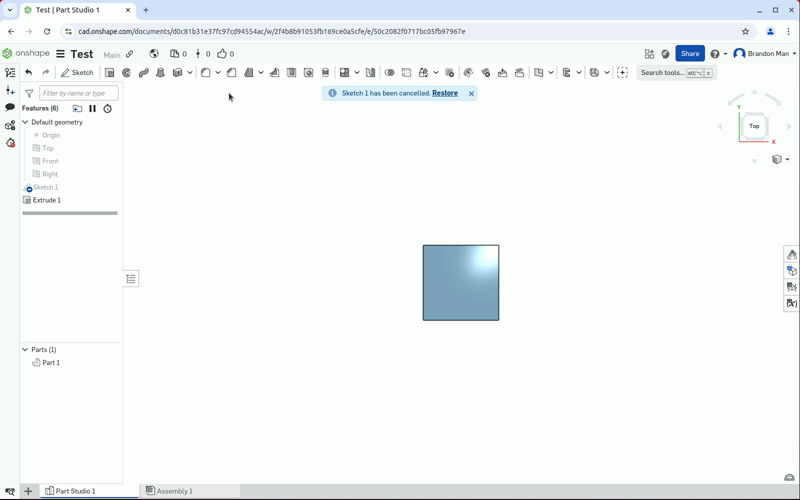
mouse_move(73, 352)
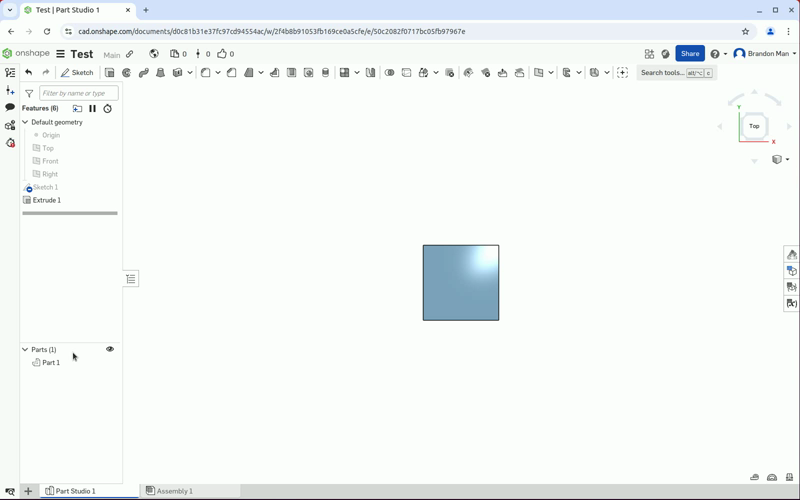
key(y)
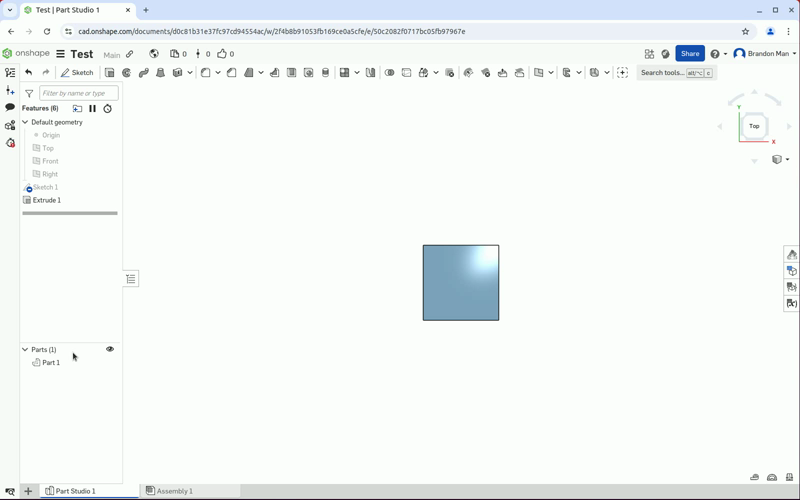
key(shift+p)
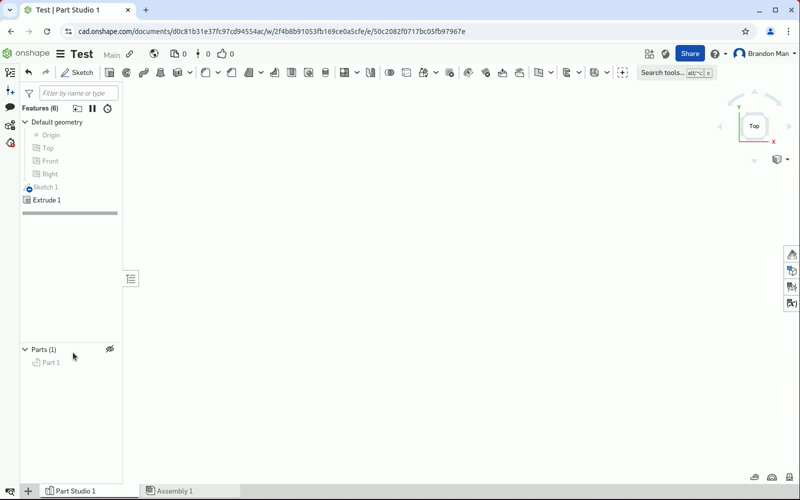
key(space)
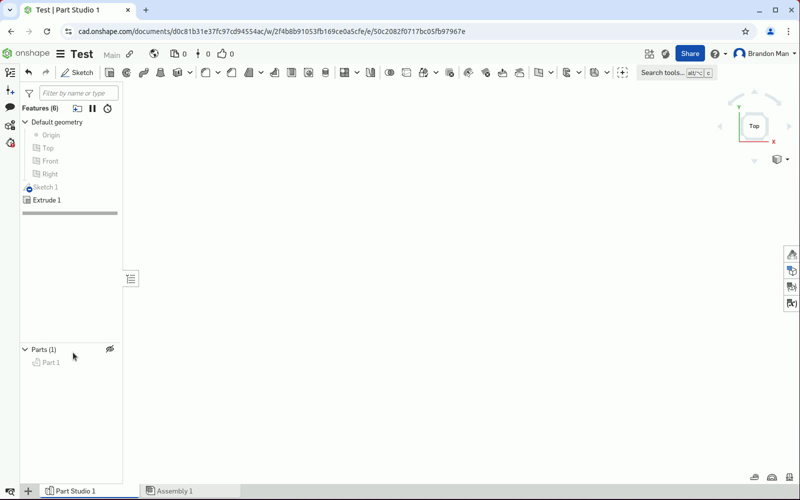
key_down(shift)
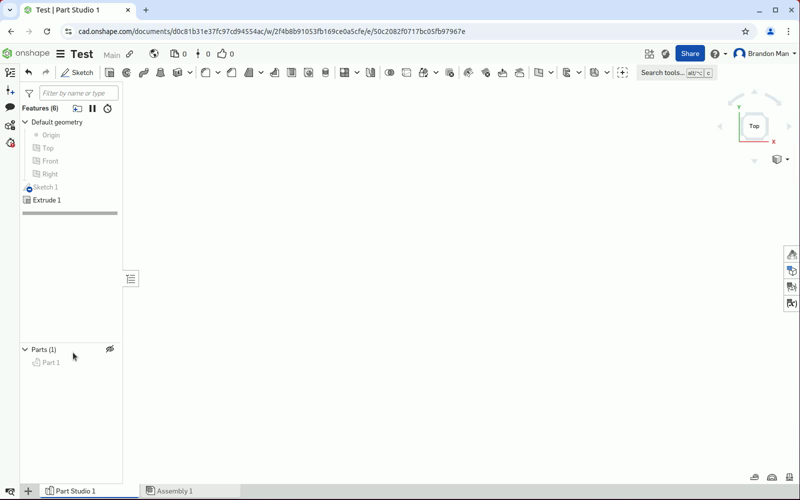
key(up)
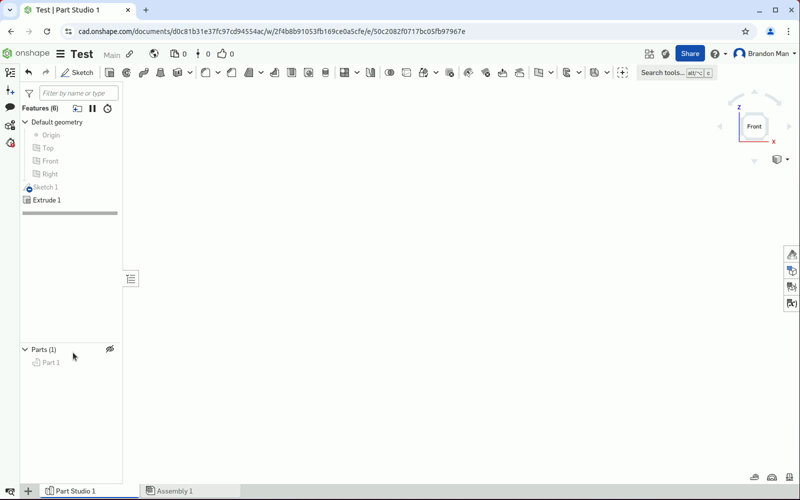
key_up(shift)
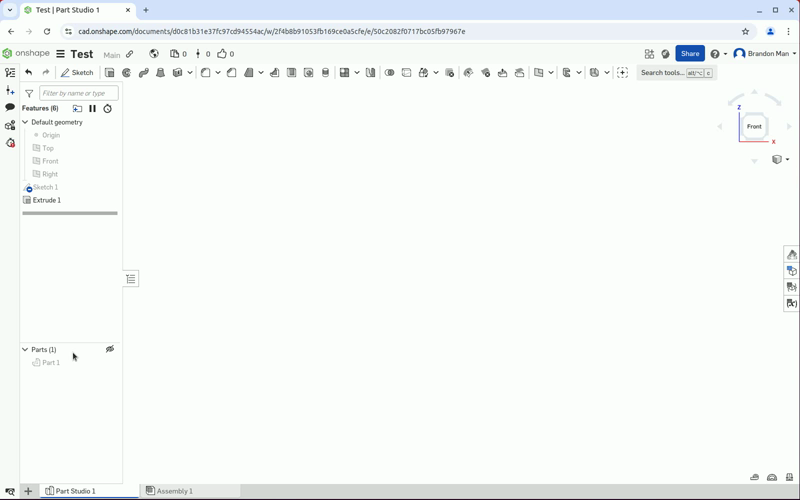
key(space)
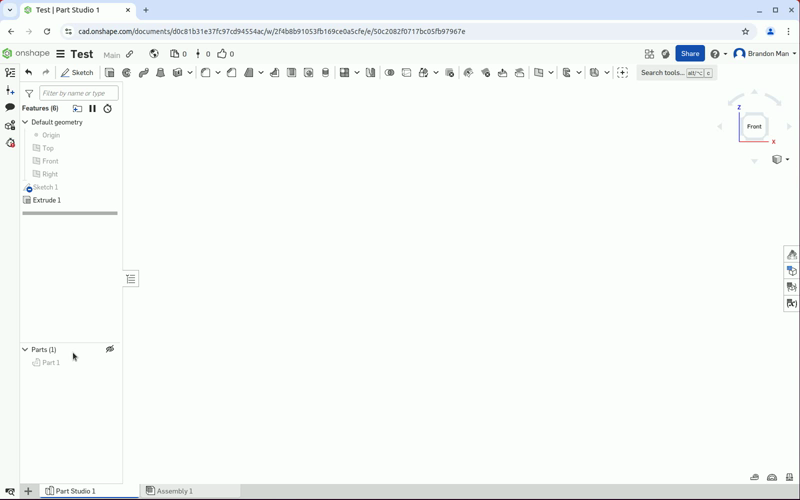
key_down(shift)
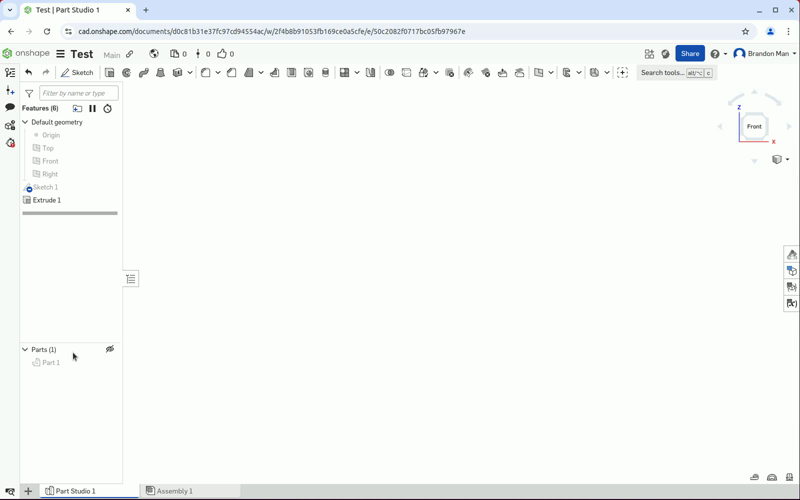
key(left)
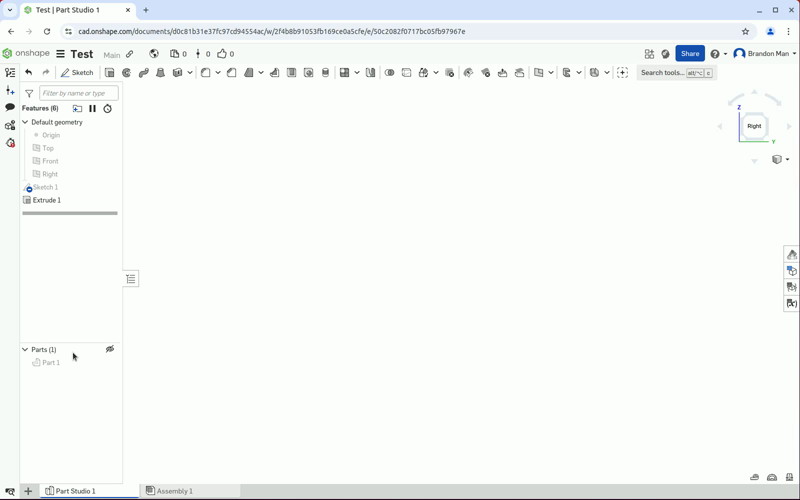
key_up(shift)
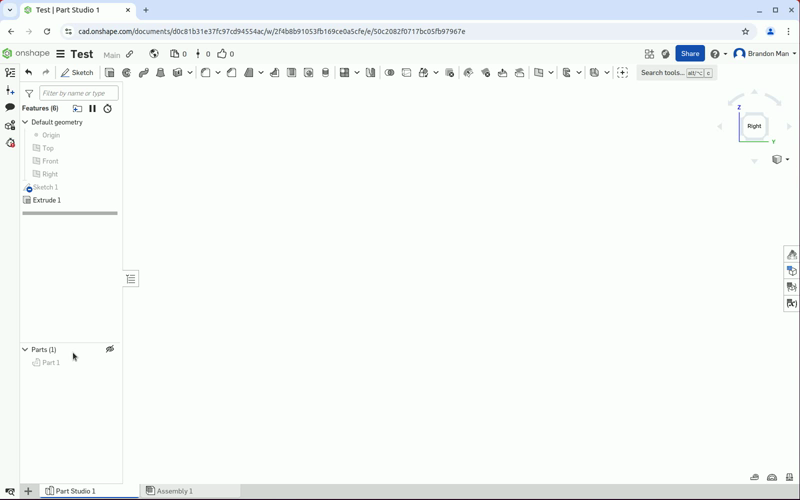
mouse_move(73, 352)
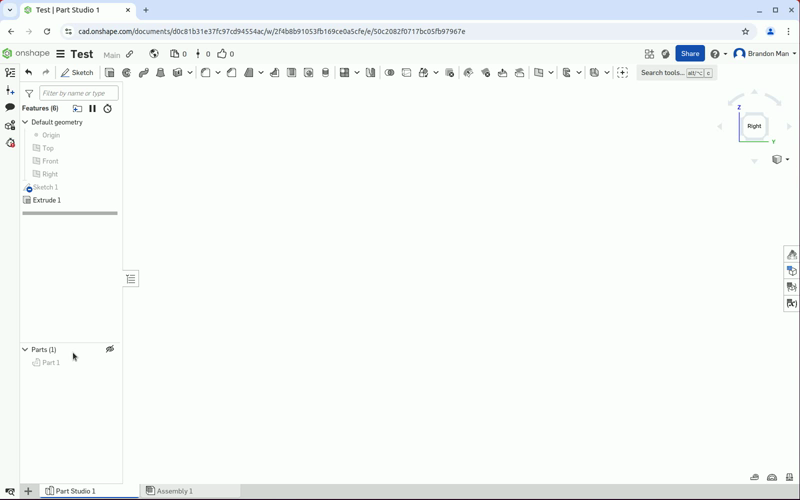
key(shift+y)
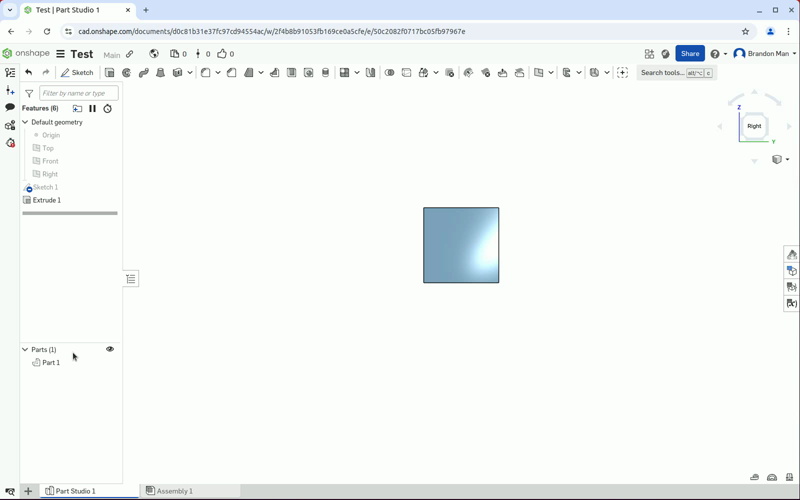
mouse_move(541, 75)
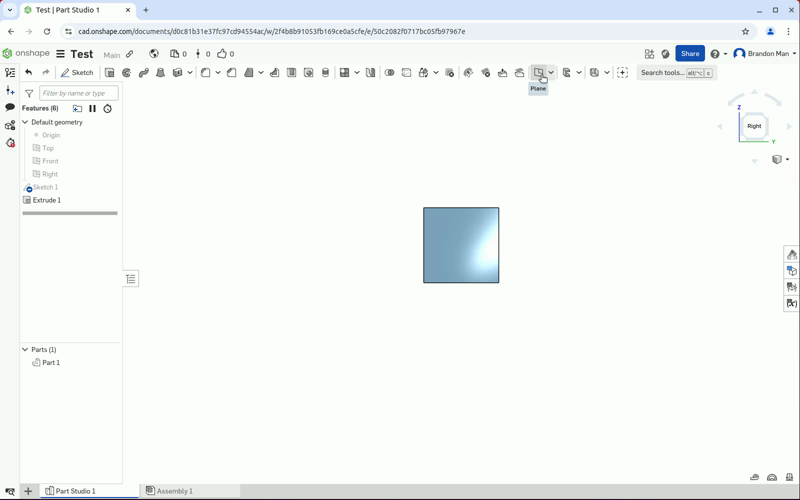
click(541, 75)
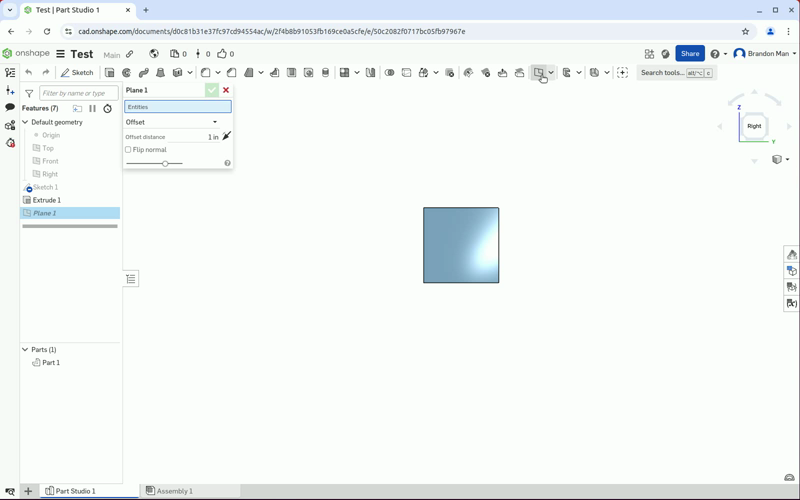
mouse_move(73, 176)
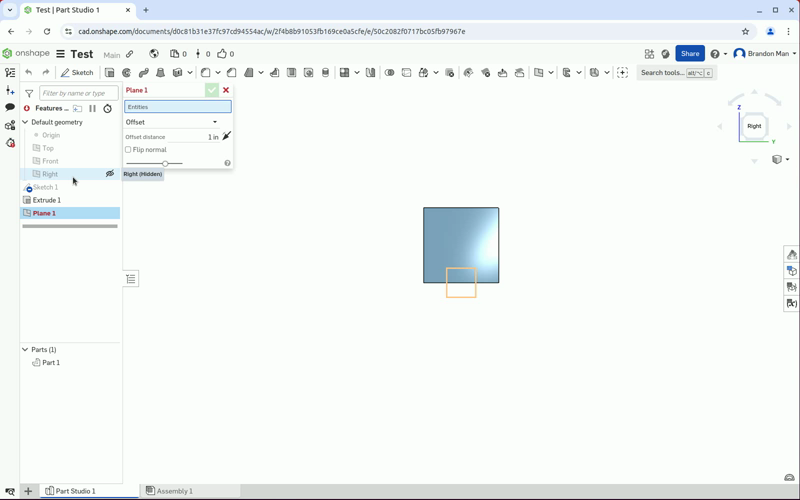
click(73, 176)
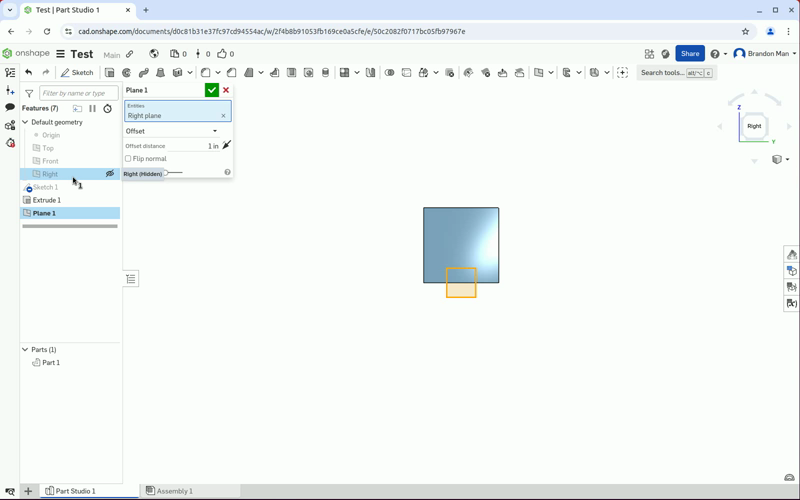
key(tab, 2)
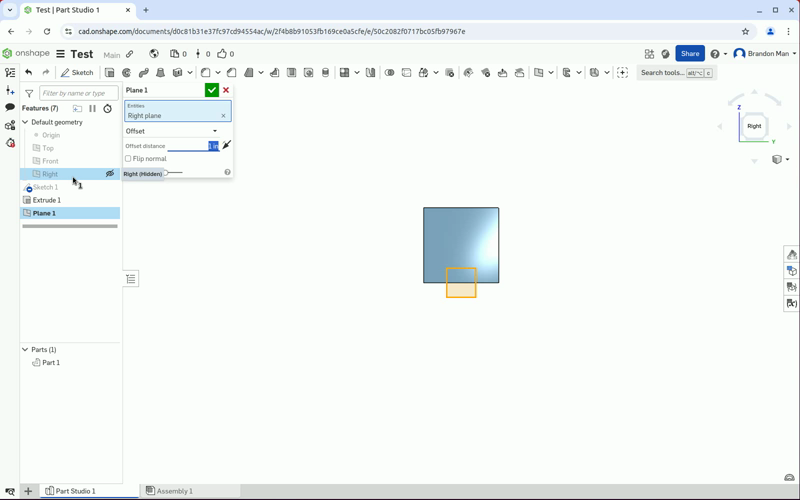
text(7.703)
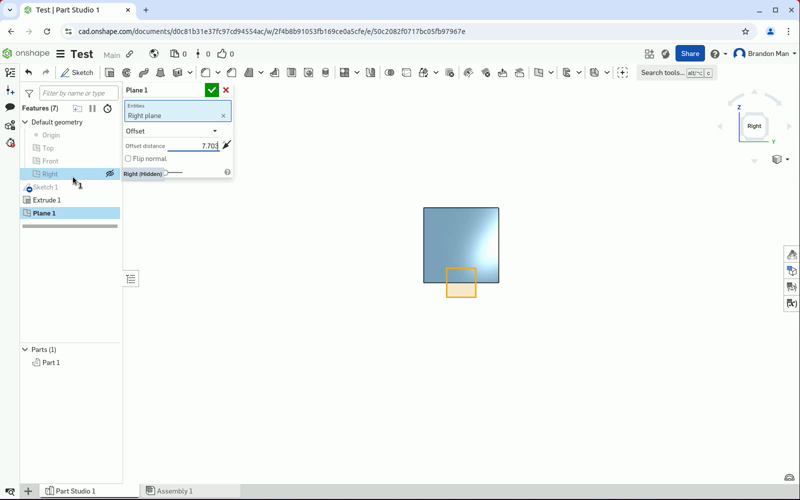
key(enter, 2)
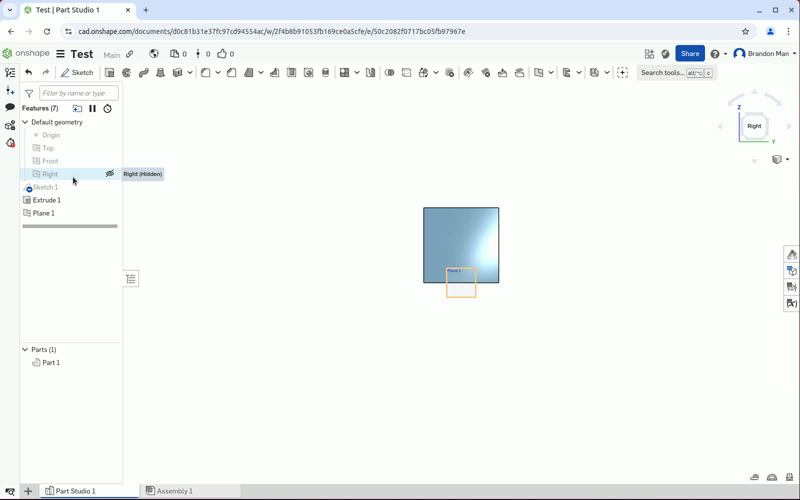
key(shift+s)
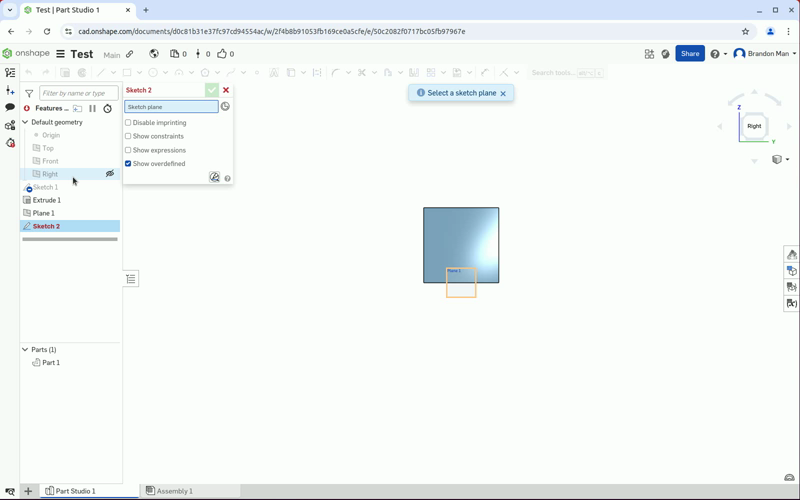
mouse_move(73, 215)
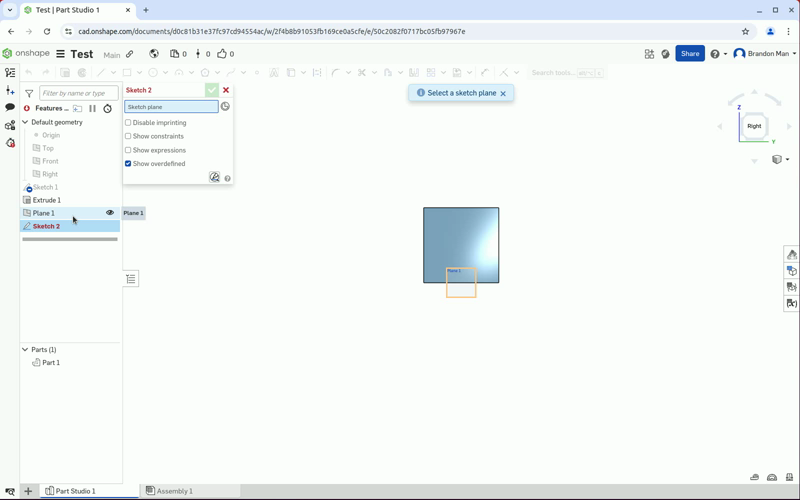
click(73, 215)
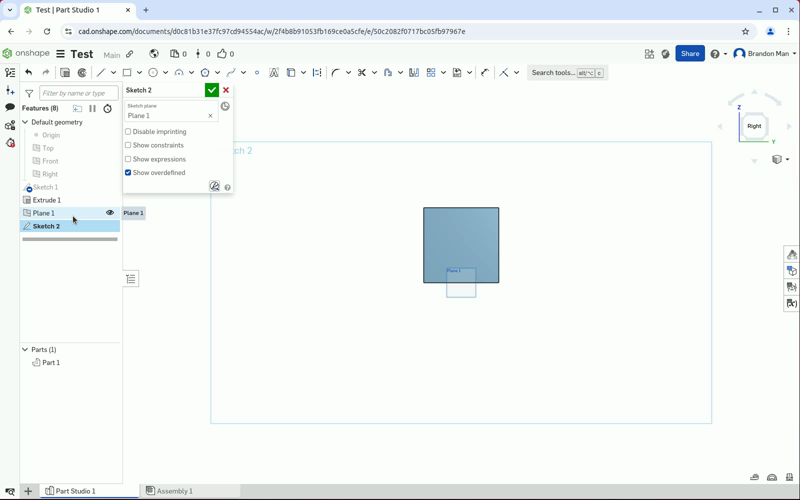
mouse_move(73, 352)
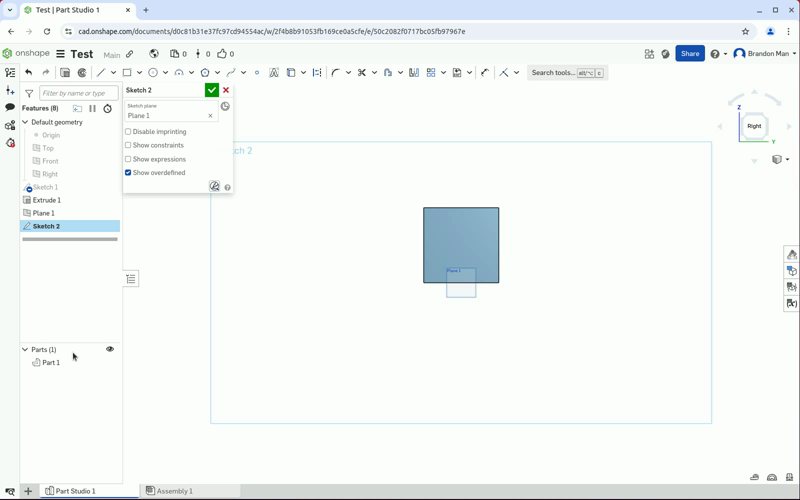
key(y)
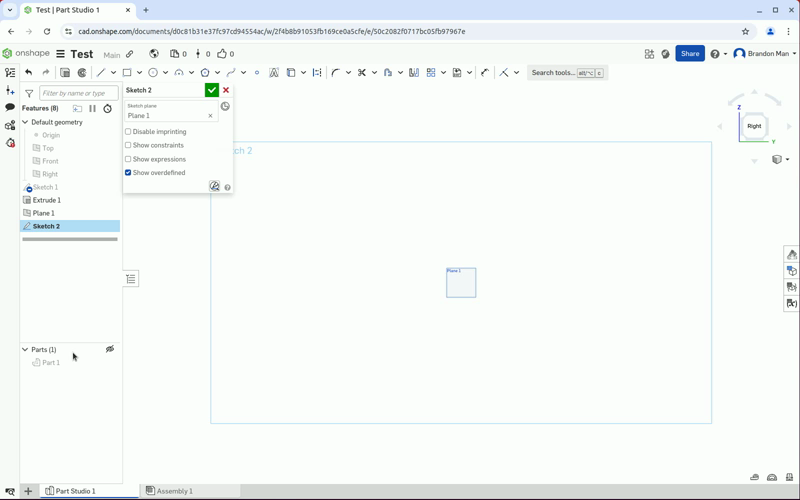
key(c)
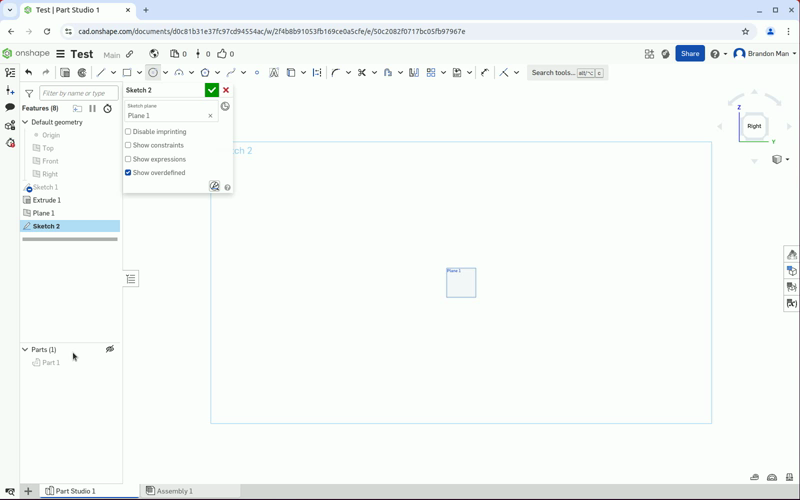
key_down(shift)
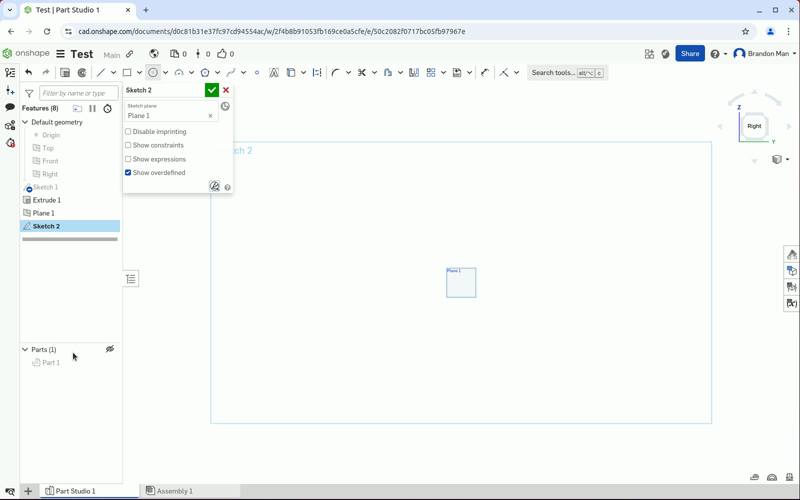
mouse_move(461, 245)
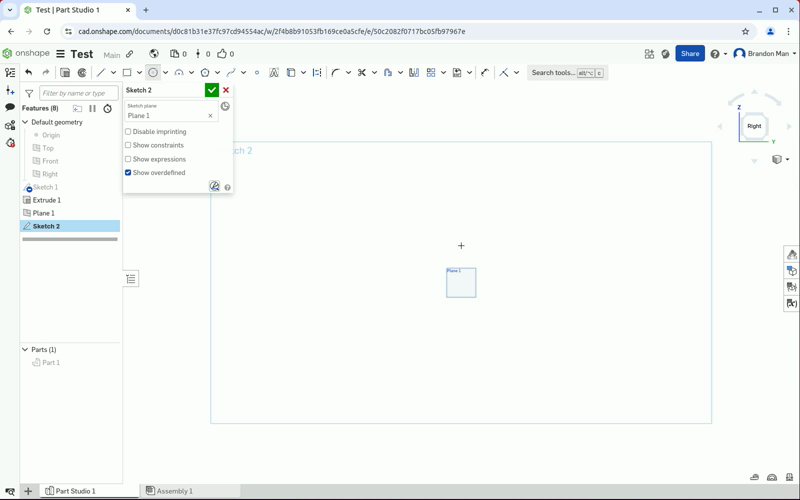
click(461, 245)
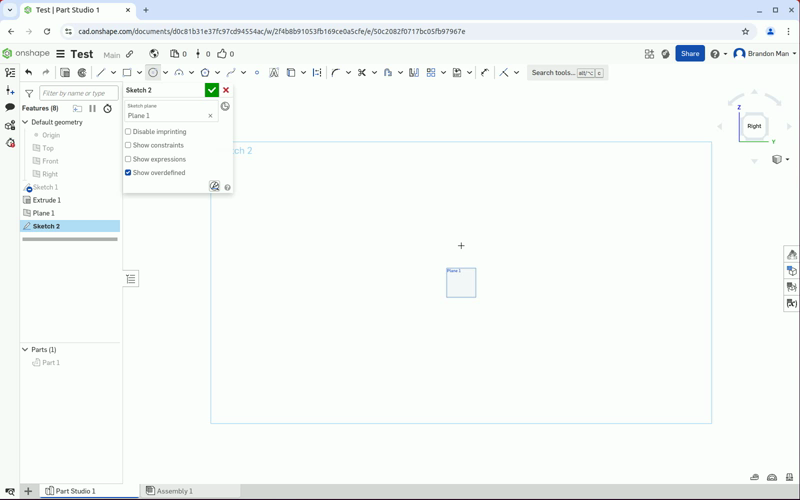
key_up(shift)
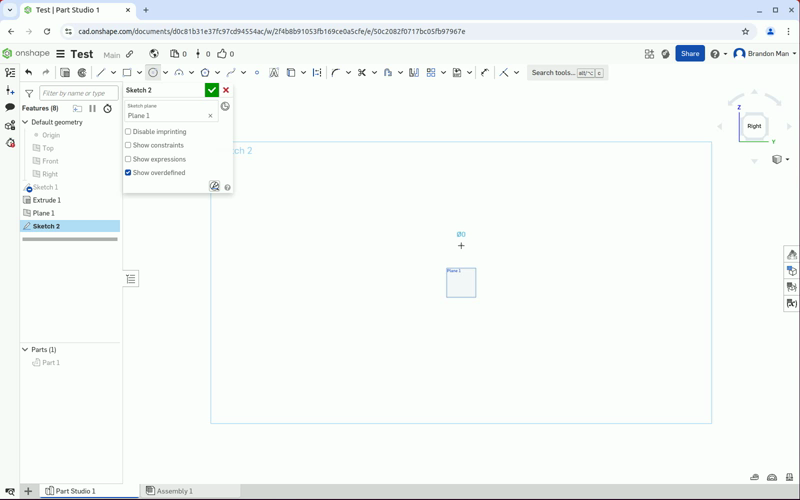
mouse_move(480, 245)
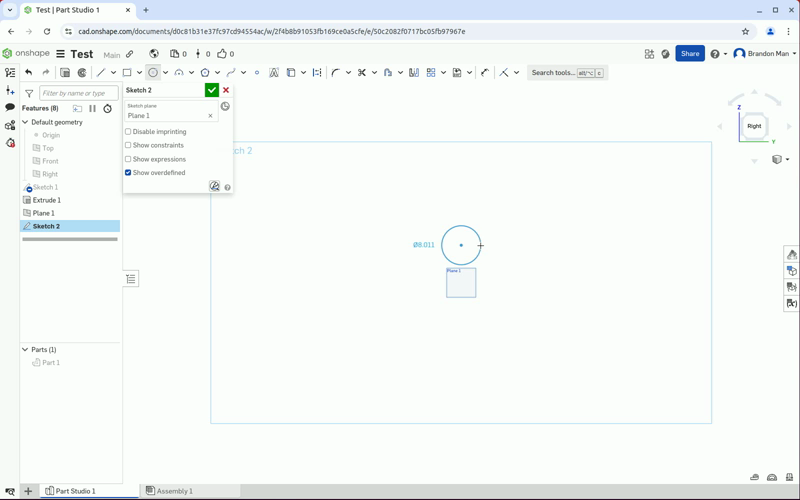
click(480, 245)
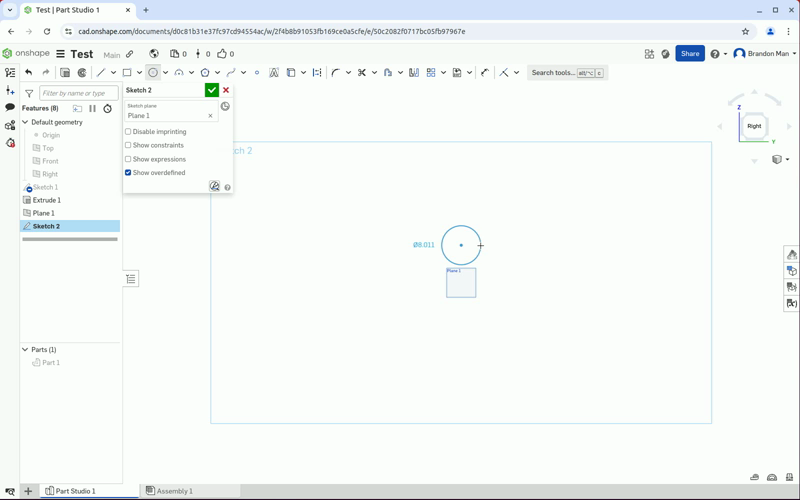
key(esc)
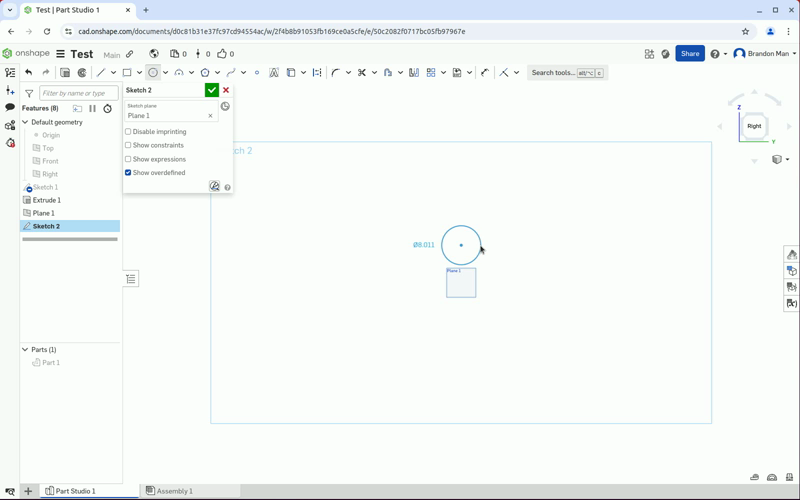
mouse_move(450, 258)
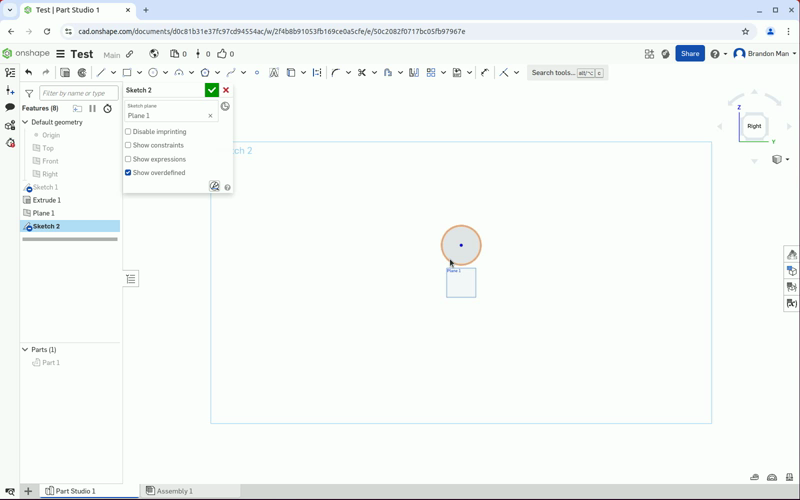
scroll(6)
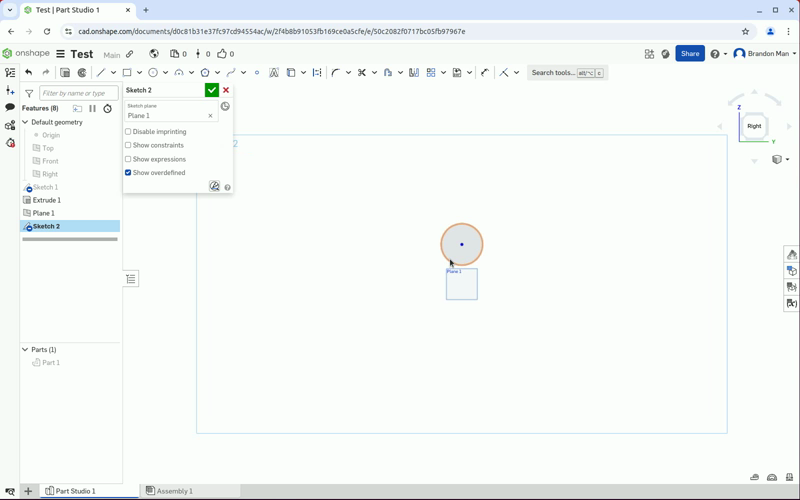
scroll(6)
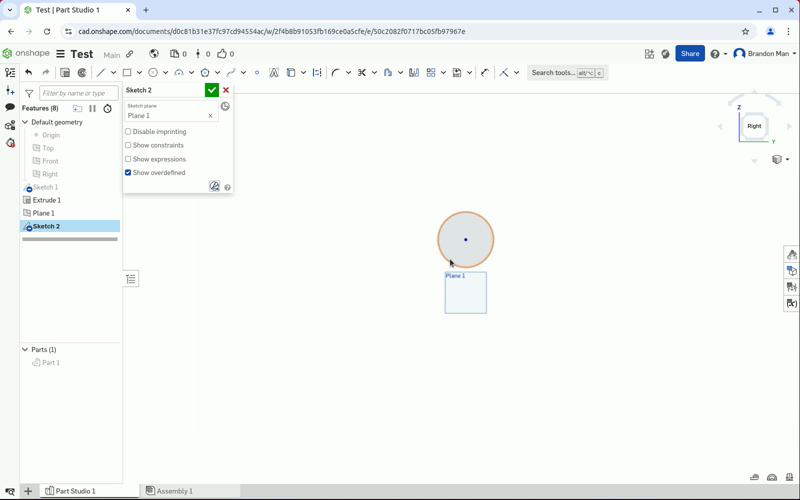
scroll(6)
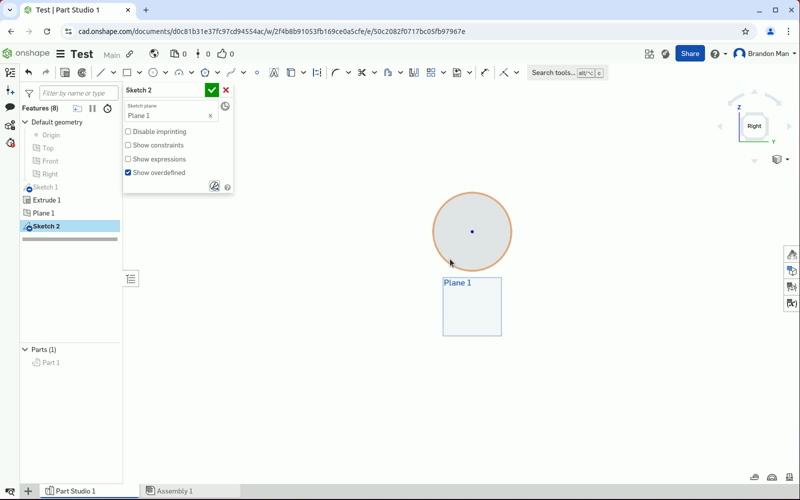
scroll(6)
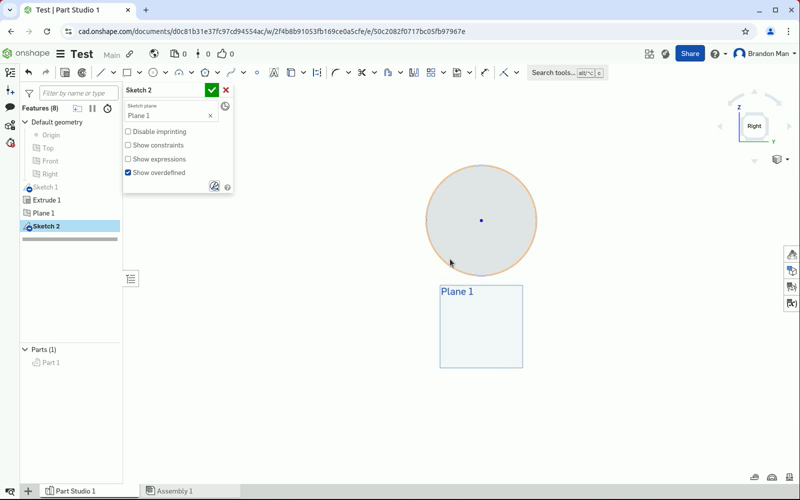
scroll(6)
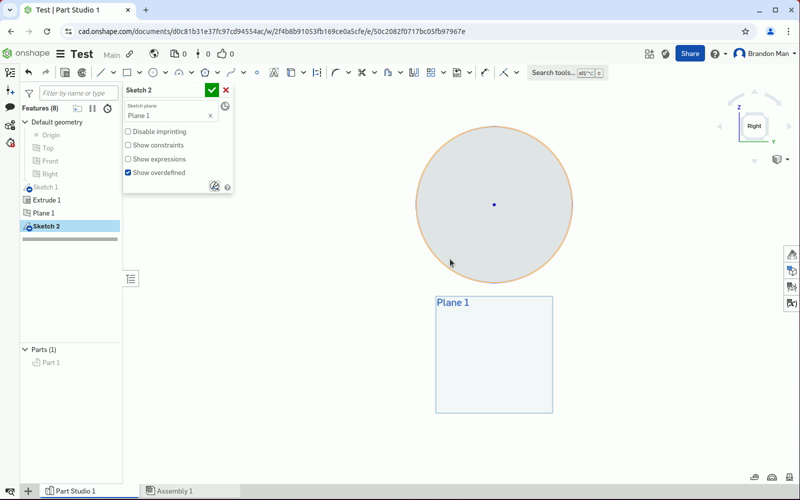
scroll(6)
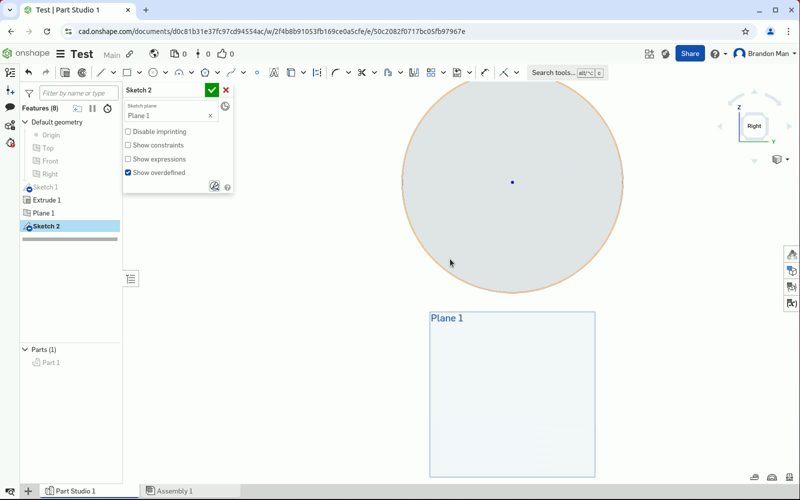
scroll(6)
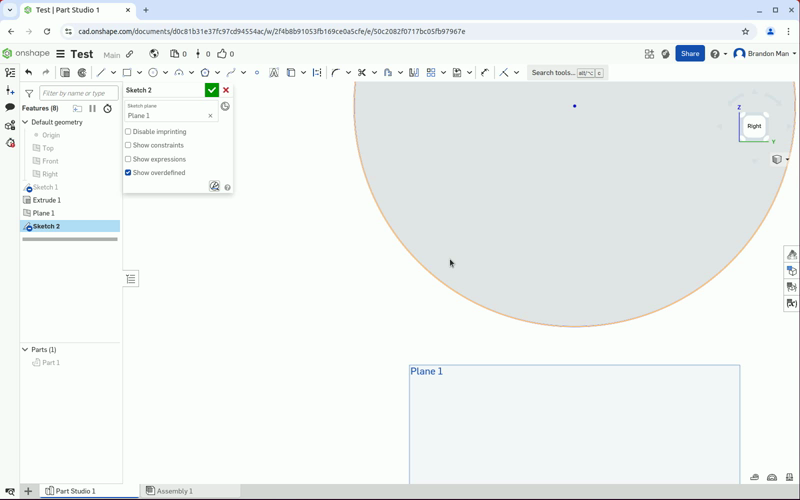
click(450, 258)
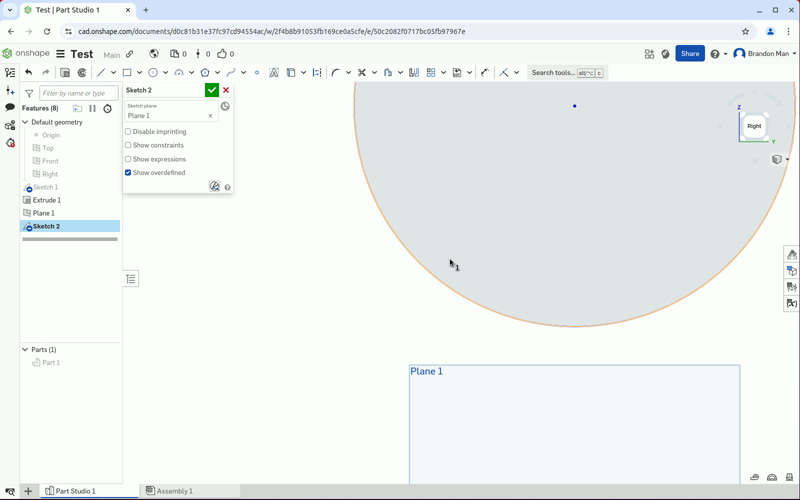
scroll(-6)
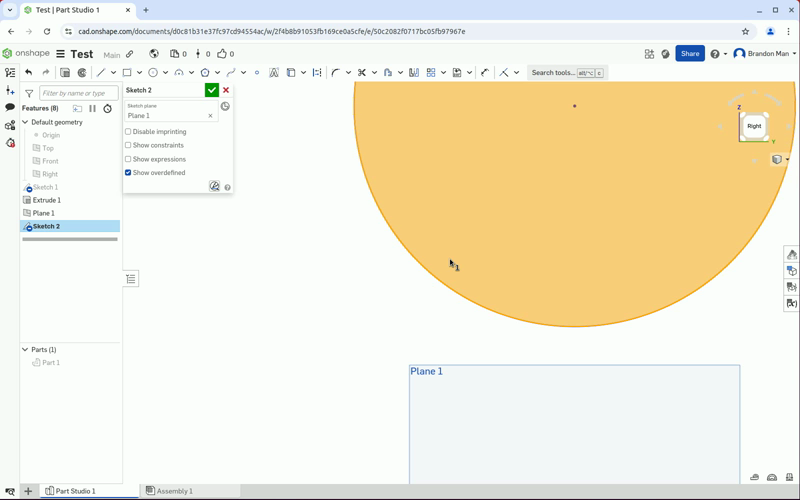
scroll(-6)
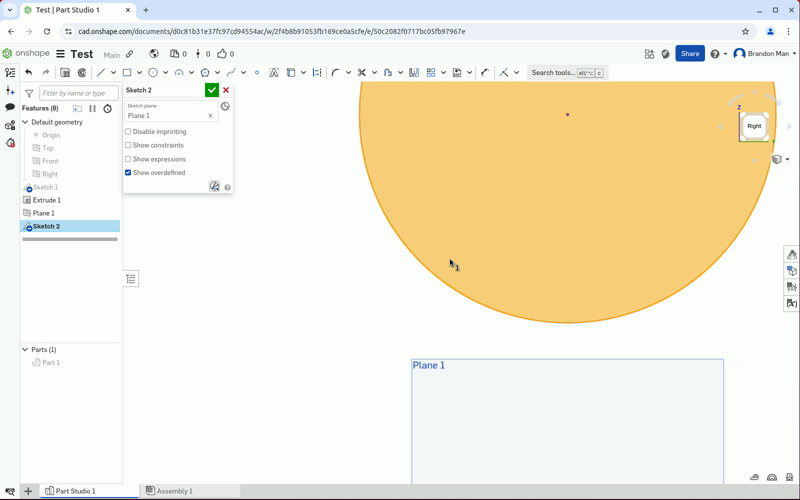
scroll(-6)
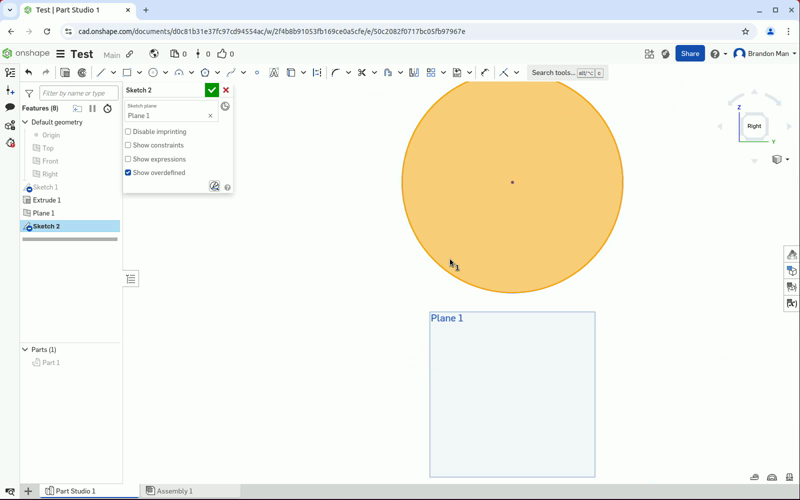
scroll(-6)
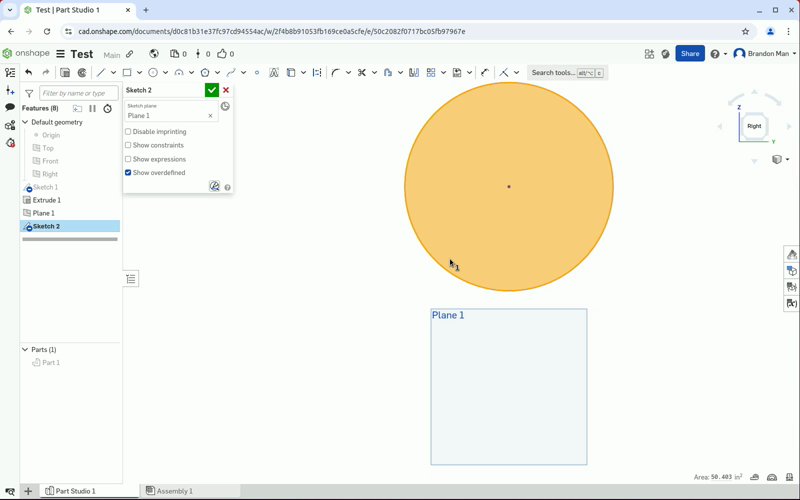
scroll(-6)
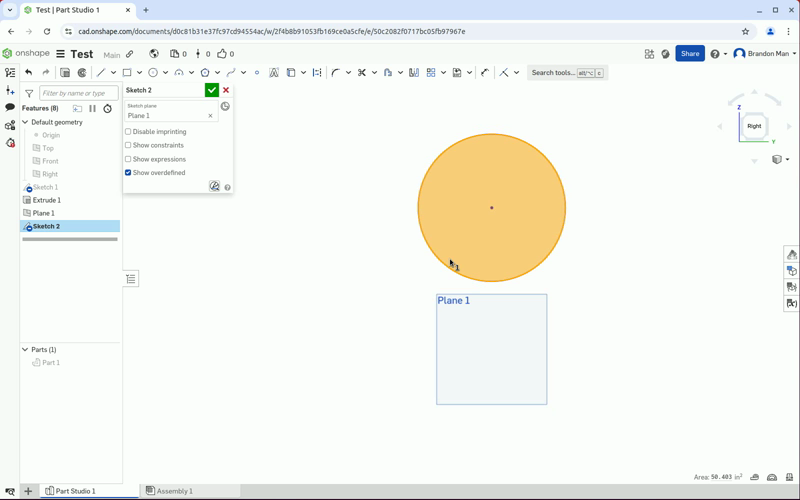
scroll(-6)
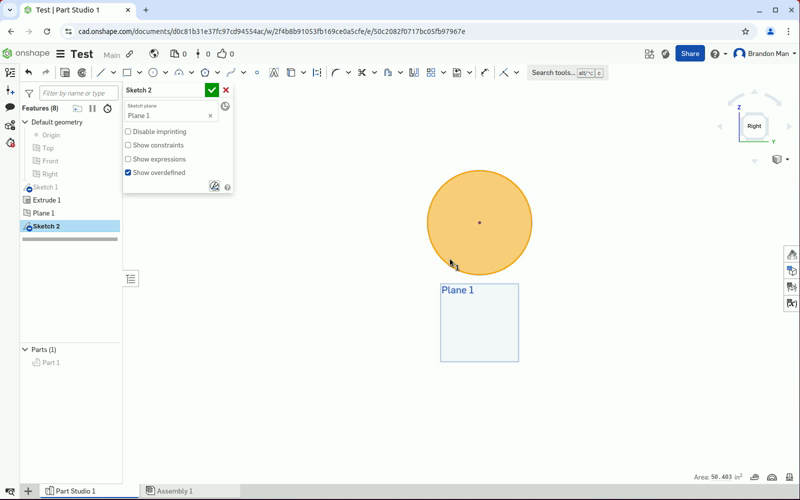
scroll(-6)
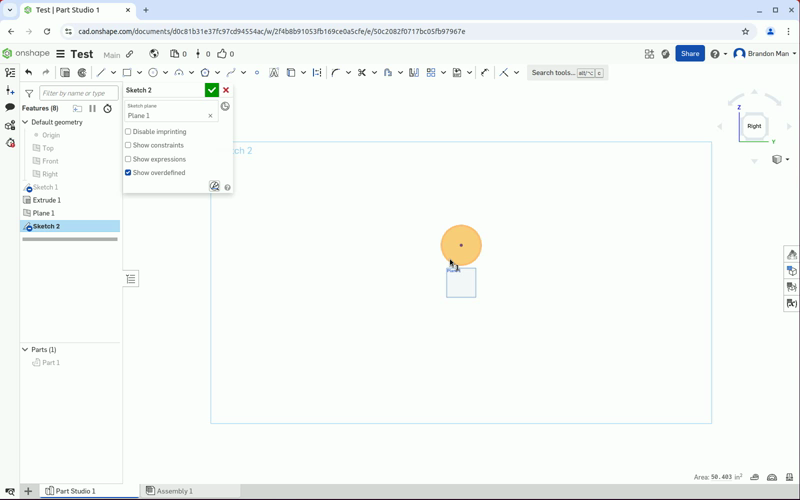
mouse_move(73, 352)
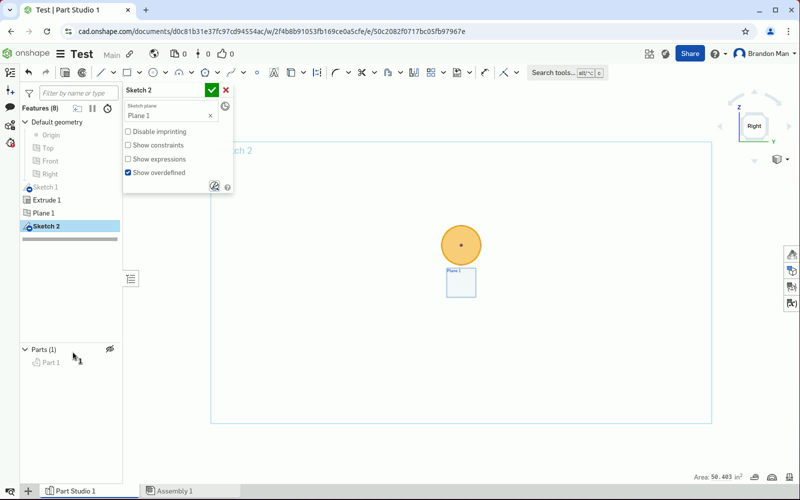
key(shift+y)
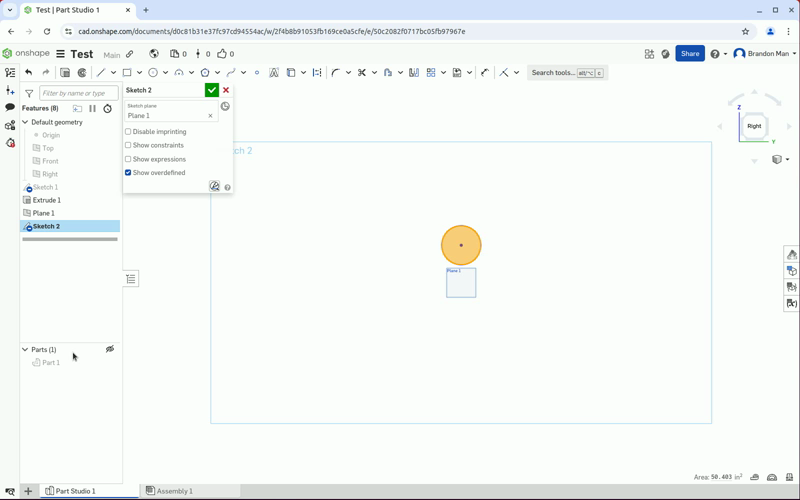
key(shift+e)
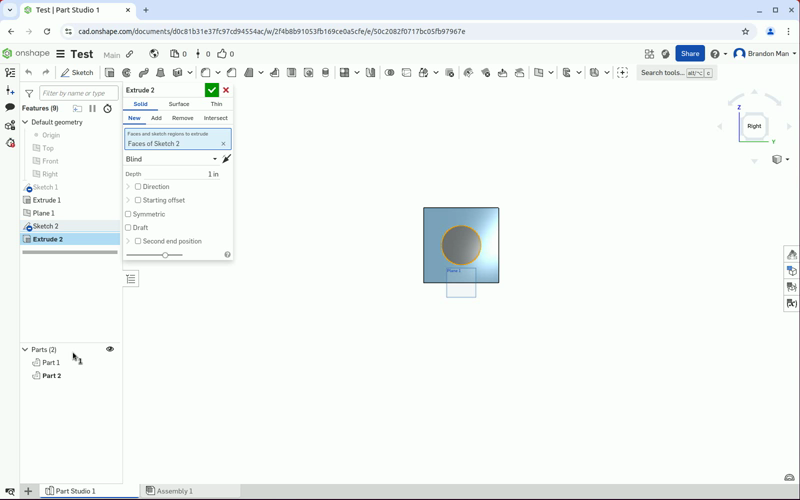
mouse_move(143, 106)
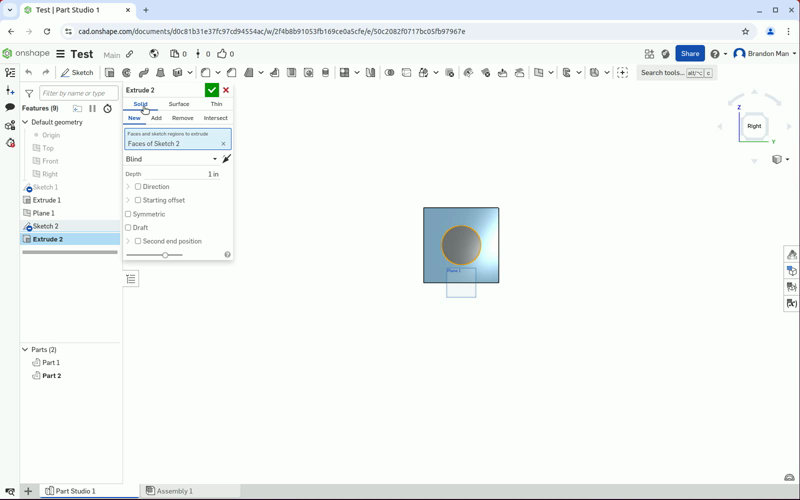
click(143, 106)
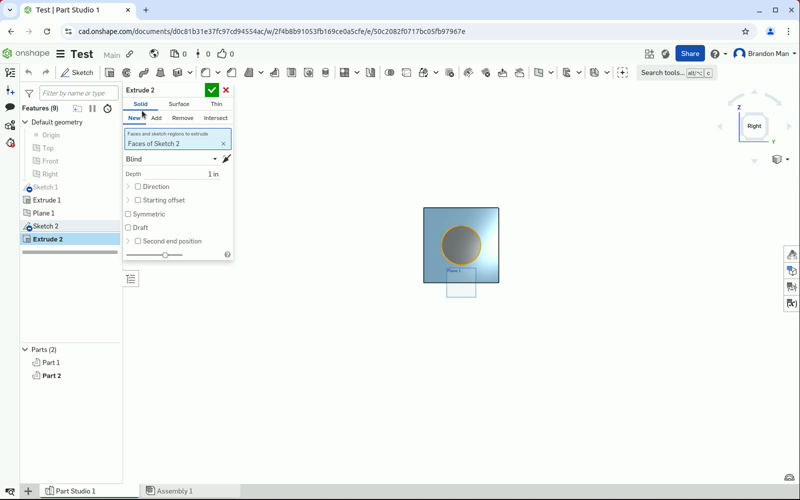
mouse_move(137, 120)
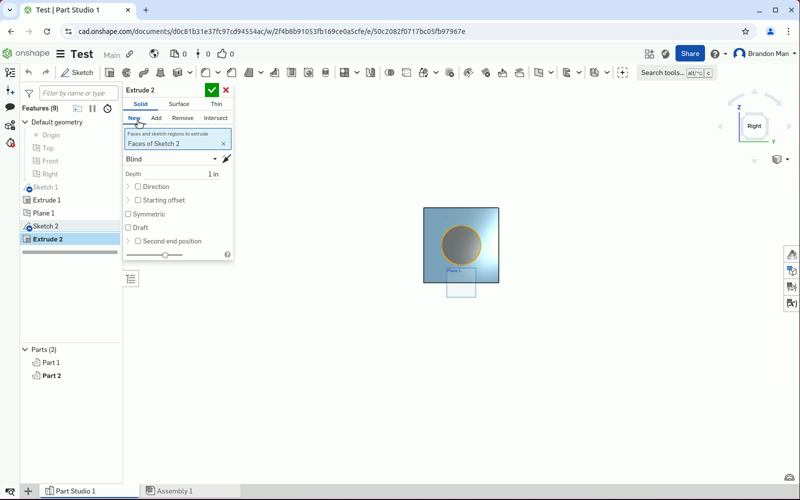
click(137, 120)
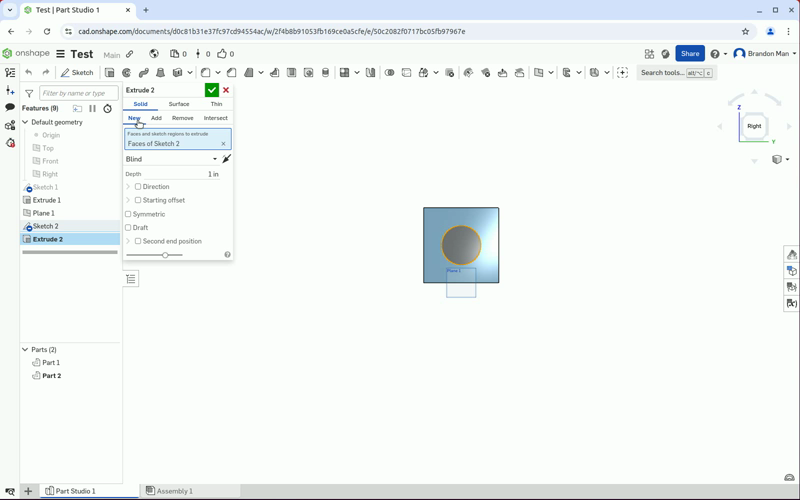
key(tab, 4)
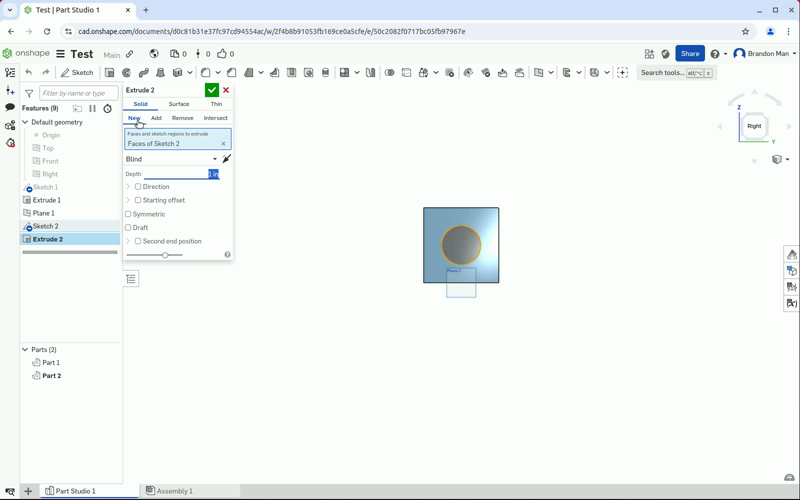
text(15.405)
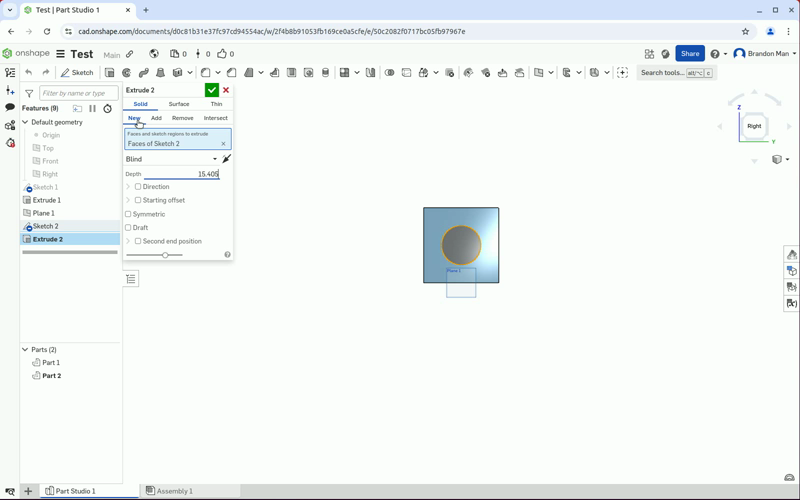
key(enter)
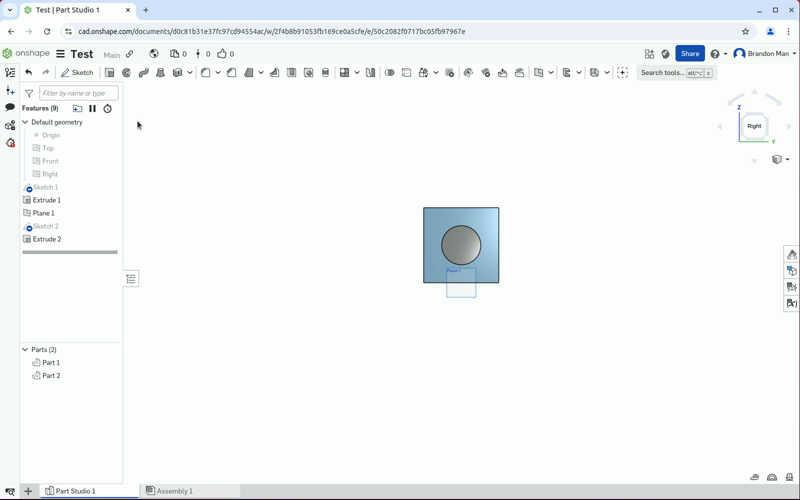
key(shift+h)
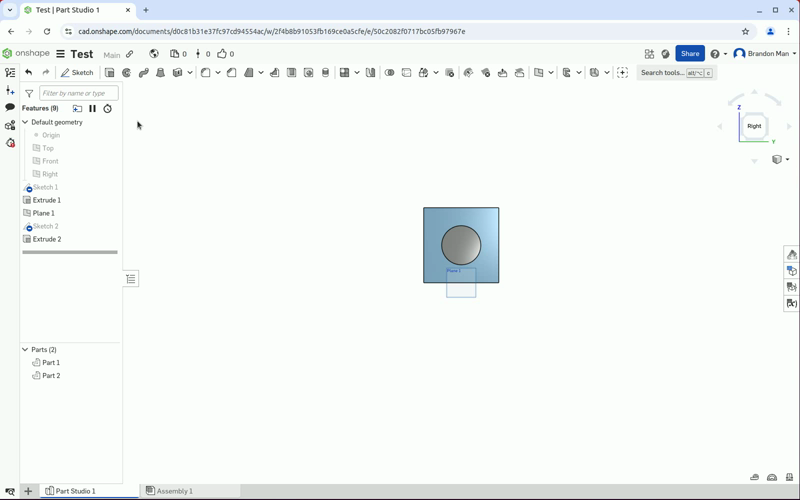
key(shift+h)
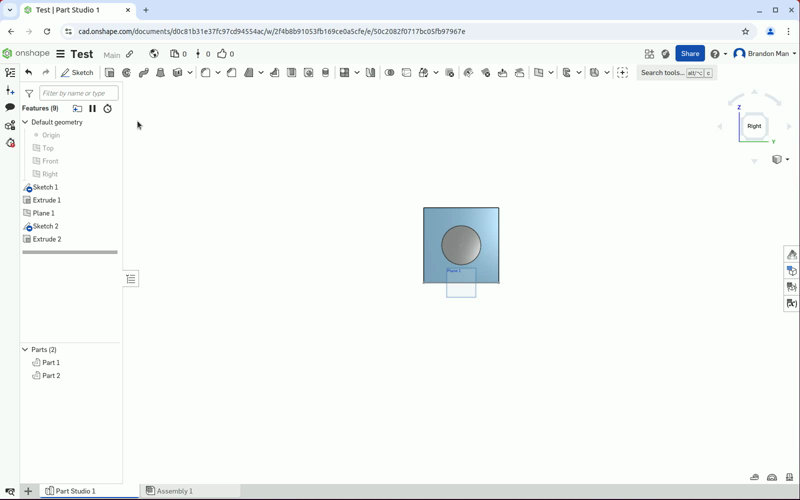
key(shift+7)
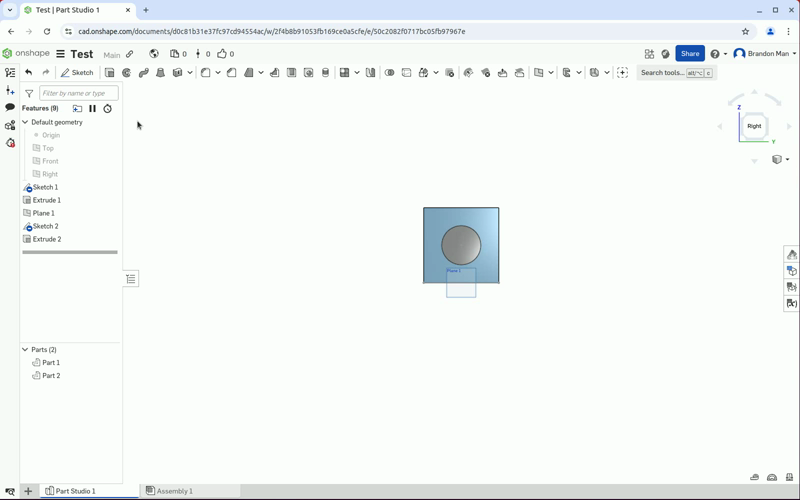
key(right, 2)
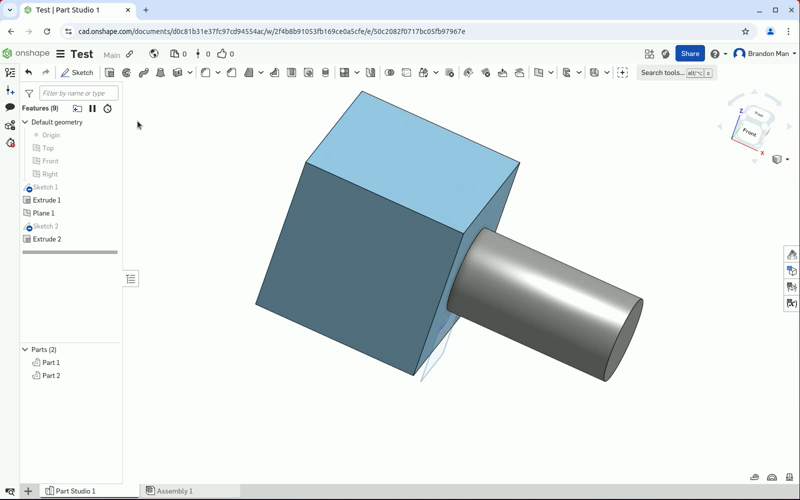
key(down, 2)
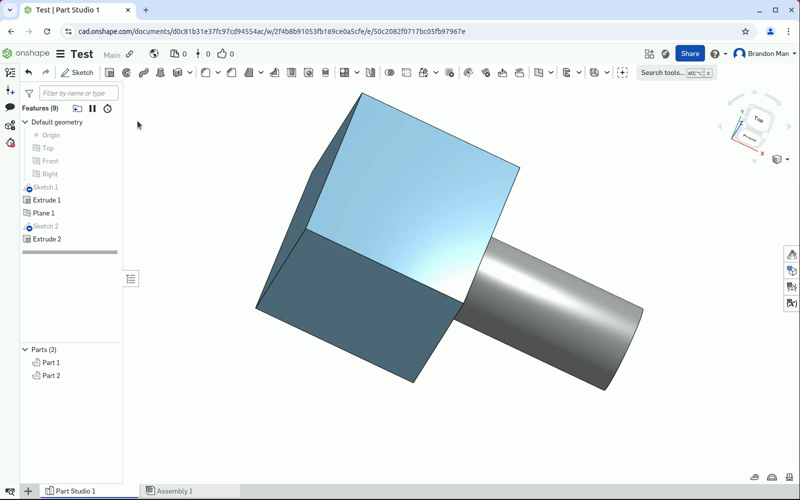
key(up, 2)
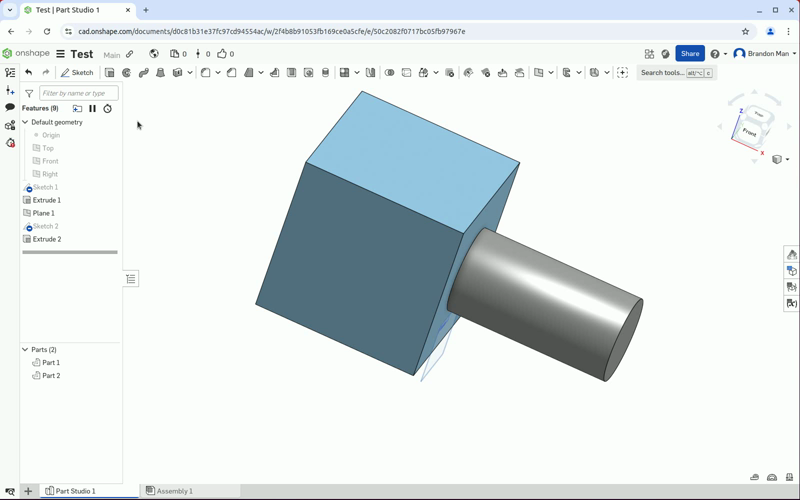
key(left, 2)
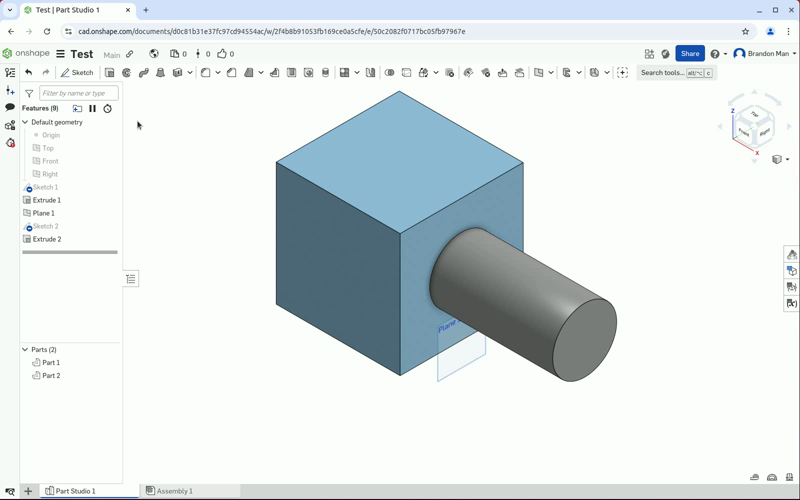
mouse_move(73, 189)
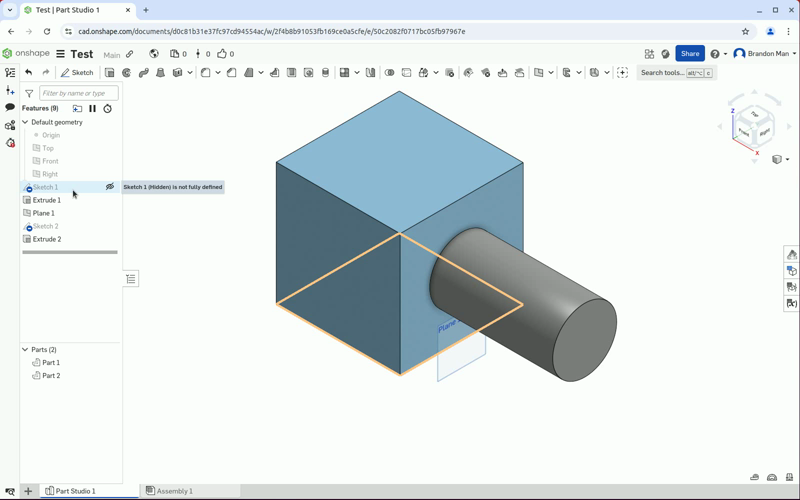
click(73, 189)